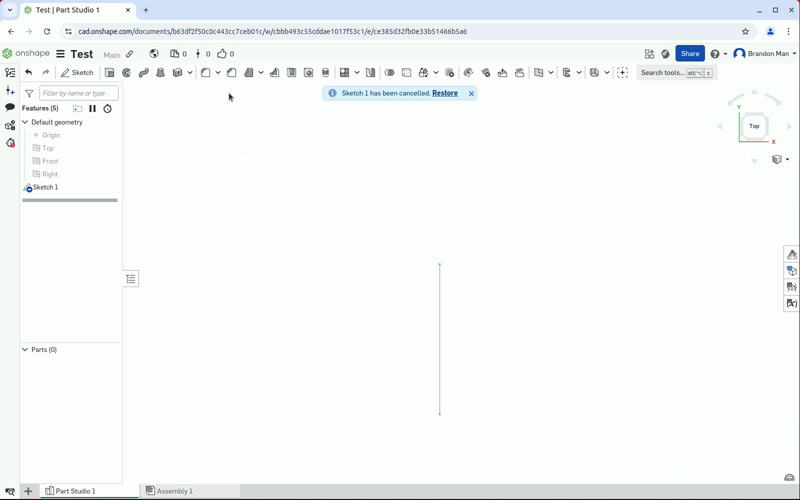
key(shift+h)
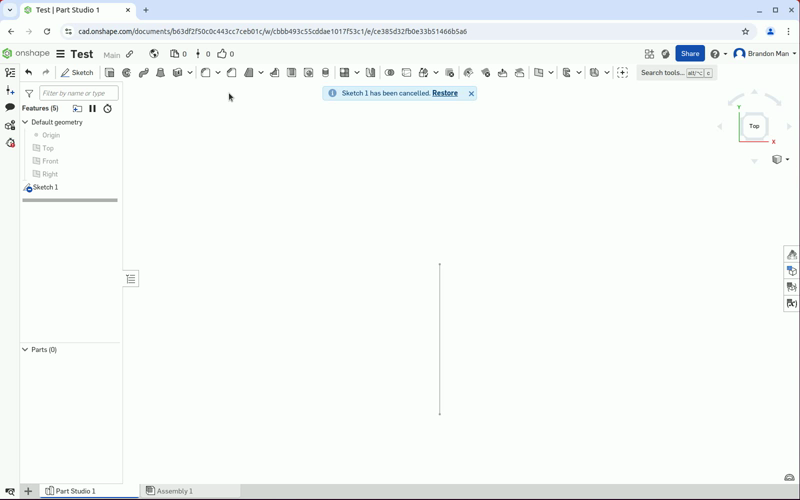
key(shift+s)
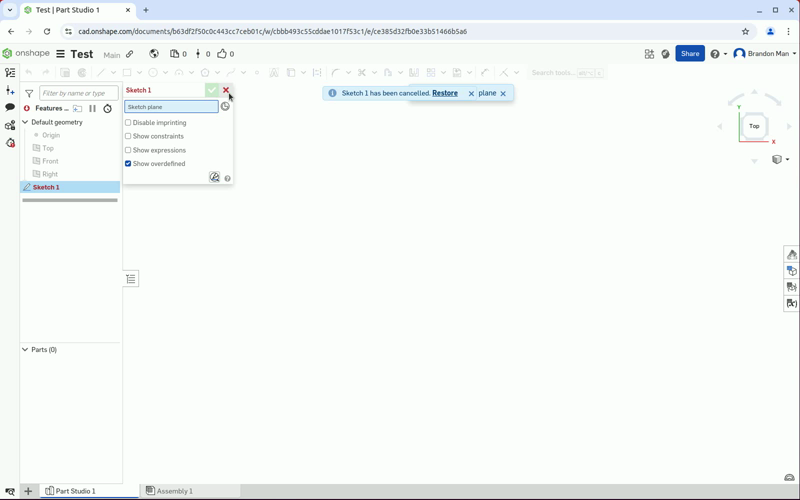
mouse_move(73, 150)
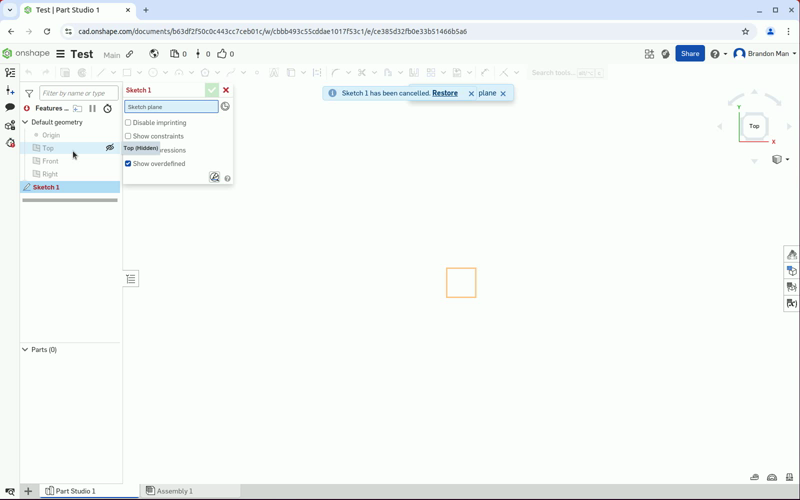
click(73, 150)
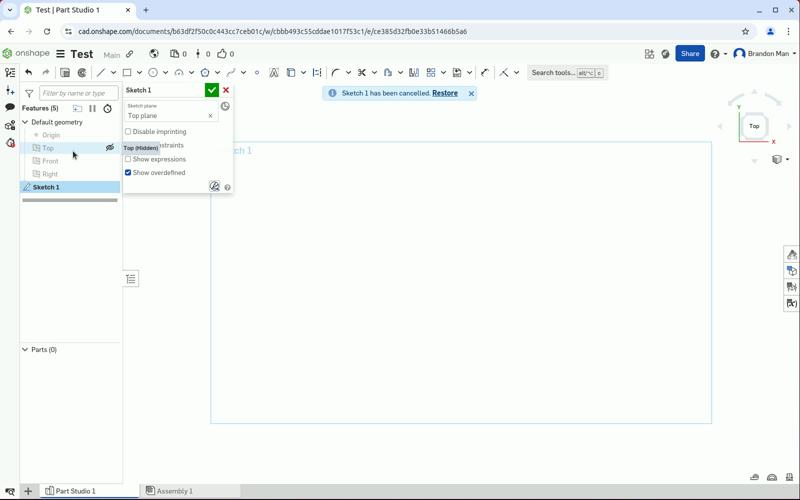
mouse_move(73, 352)
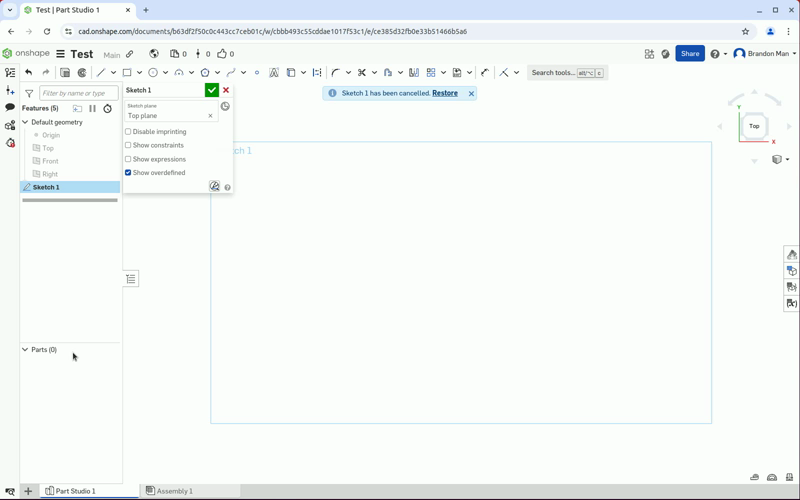
key(y)
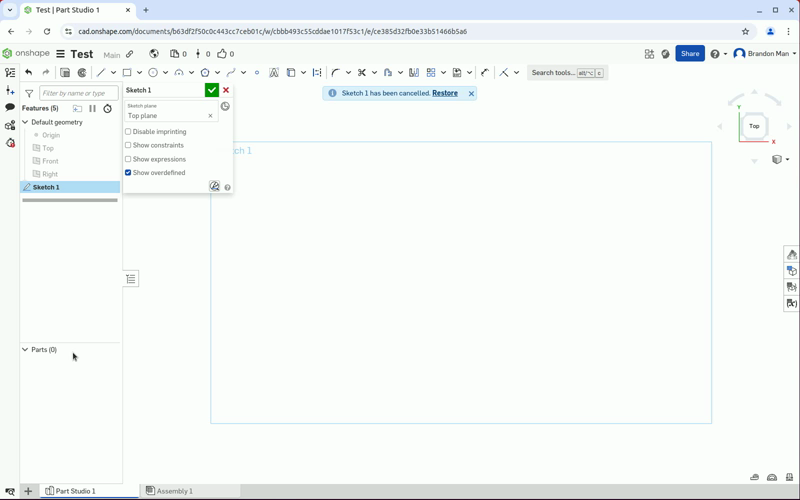
key(l)
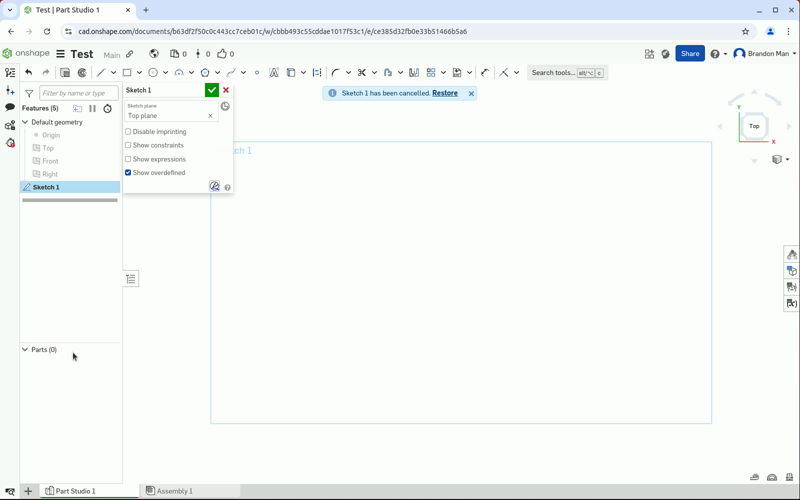
key_down(shift)
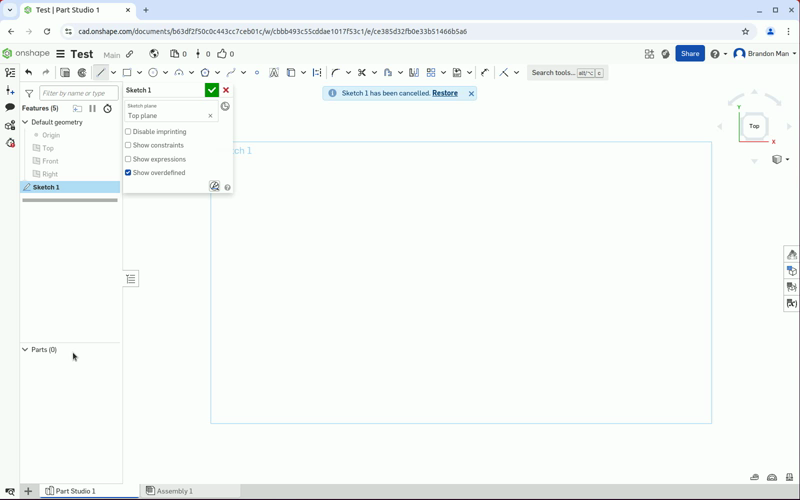
mouse_move(460, 282)
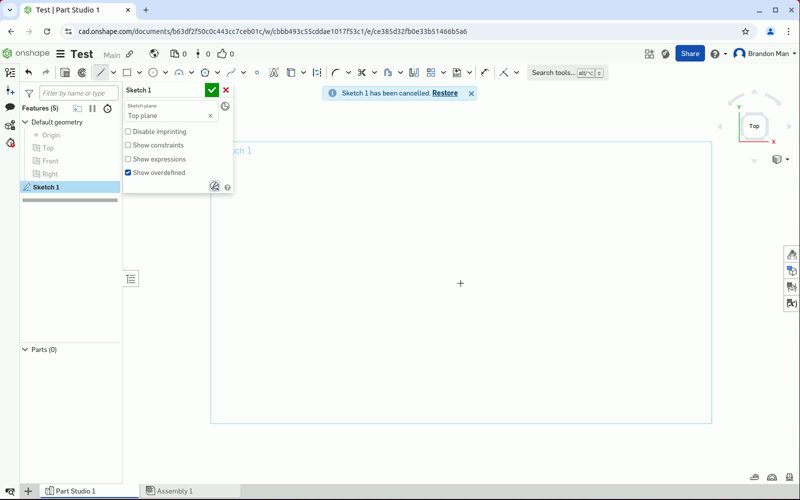
click(460, 282)
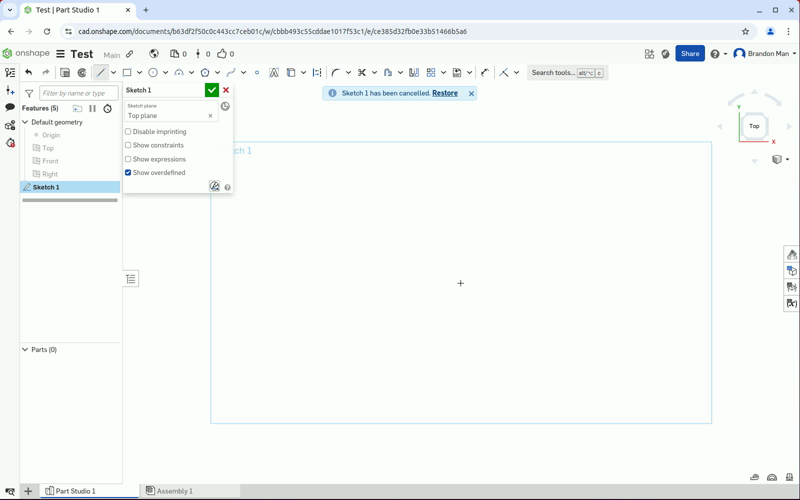
key_up(shift)
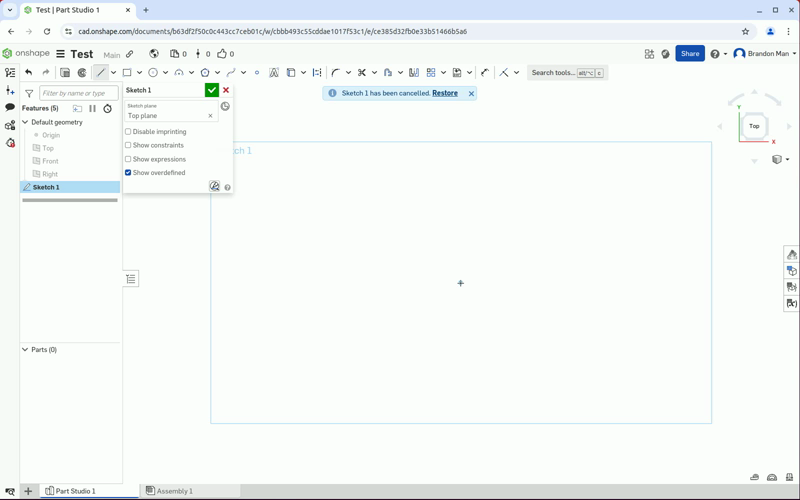
key_down(shift)
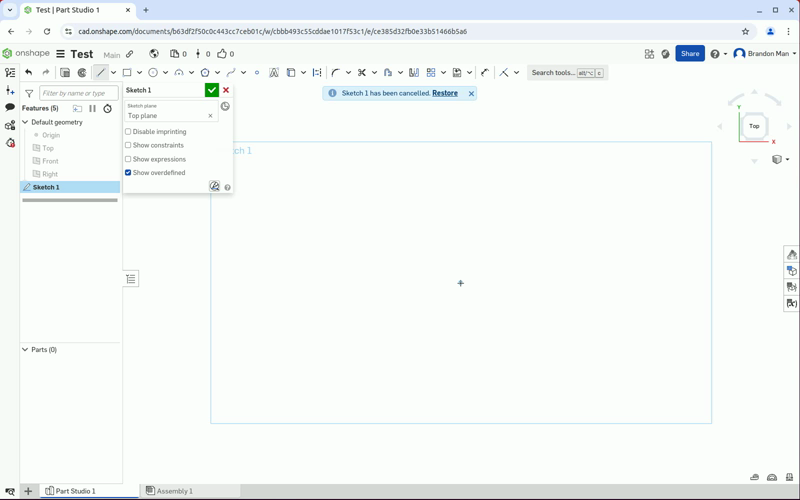
mouse_move(573, 282)
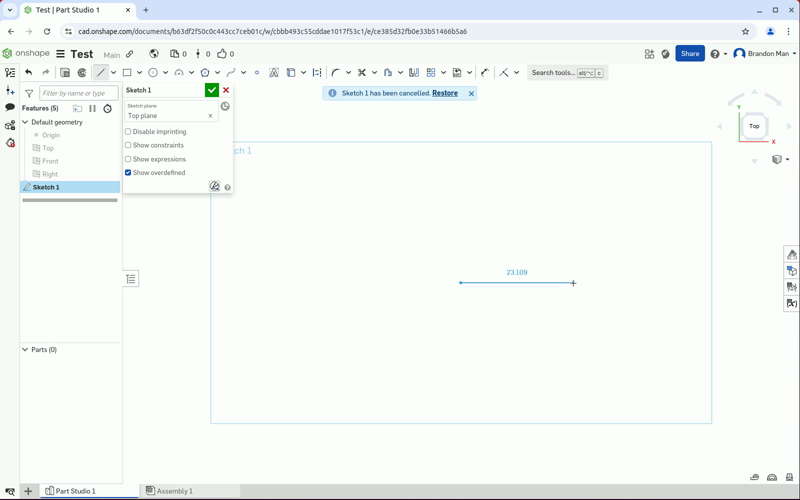
click(573, 282)
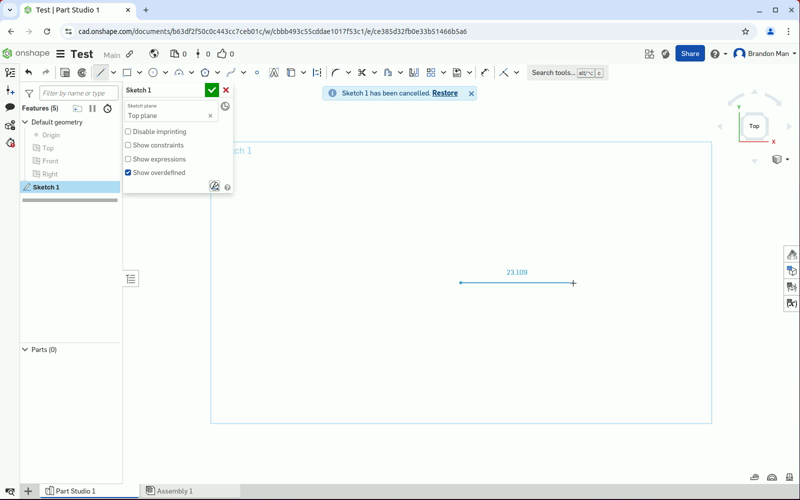
key_up(shift)
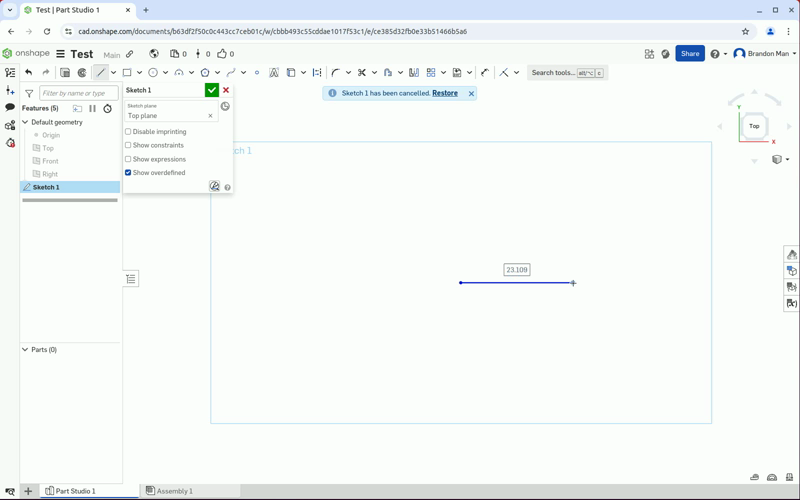
key_down(shift)
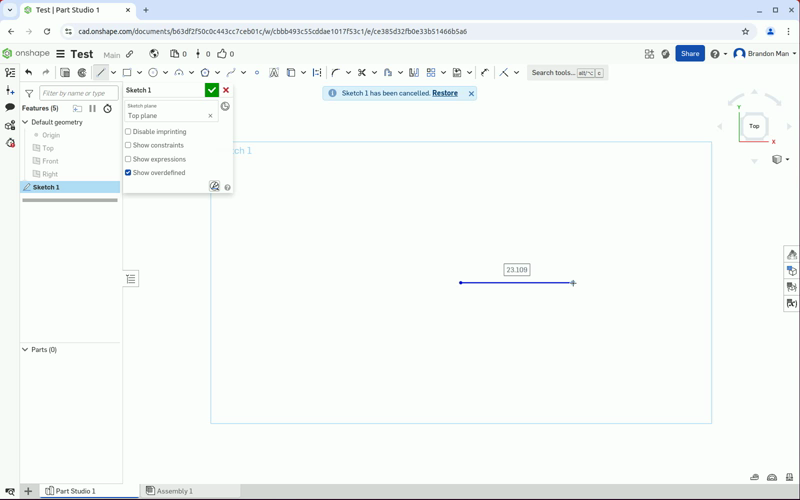
mouse_move(589, 282)
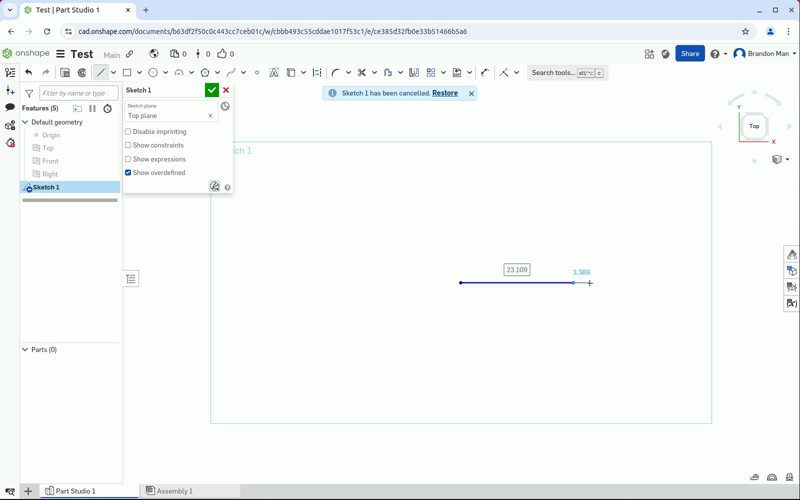
mouse_move(573, 273)
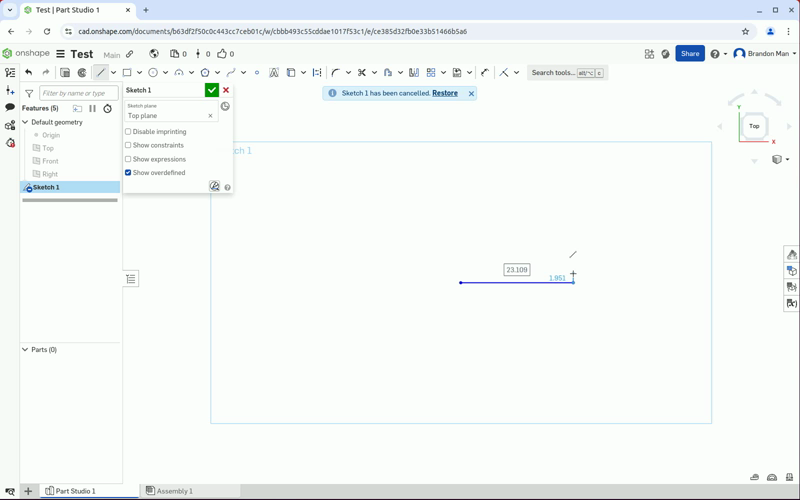
click(573, 273)
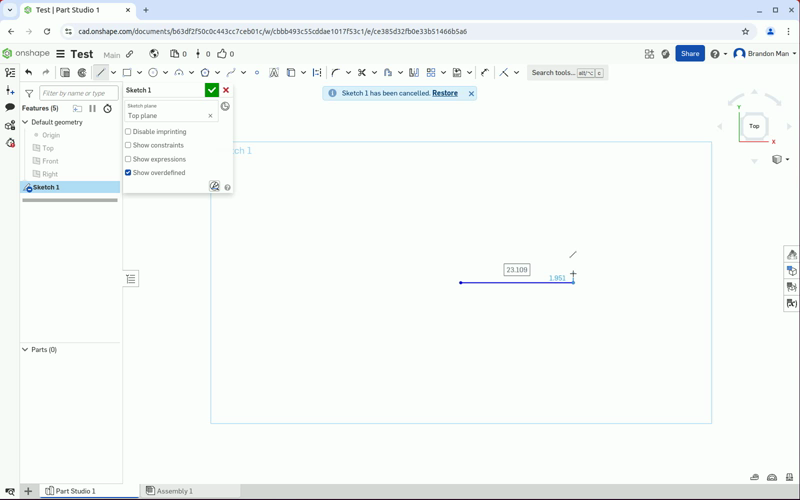
key_up(shift)
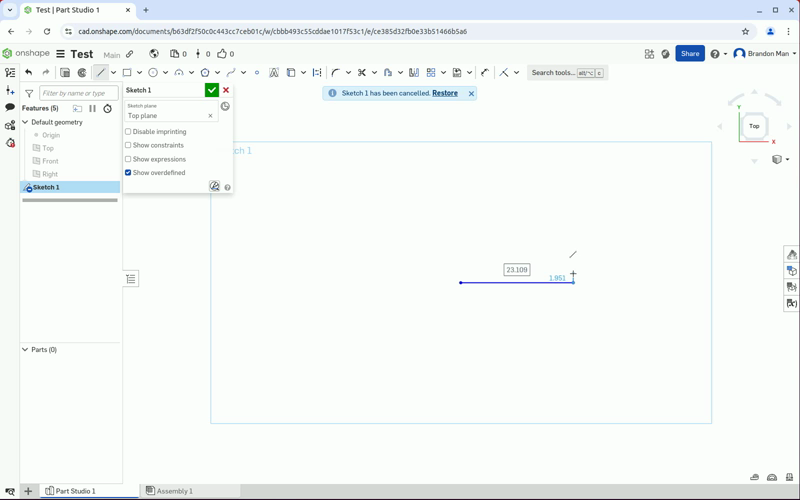
key_down(shift)
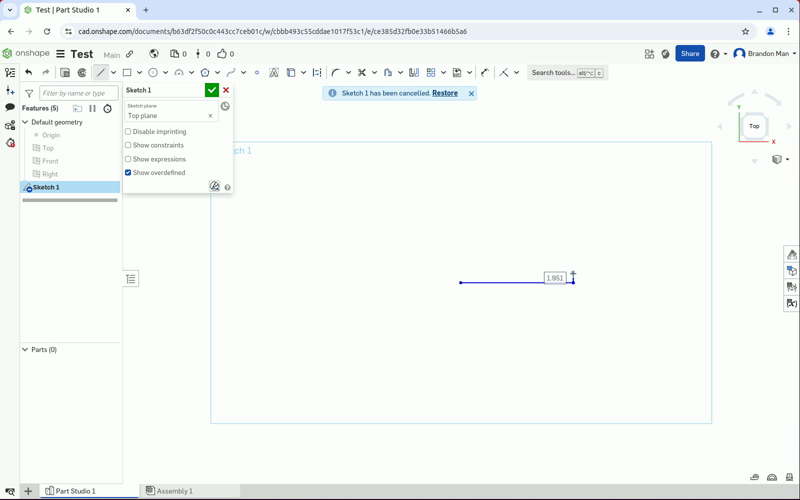
mouse_move(484, 273)
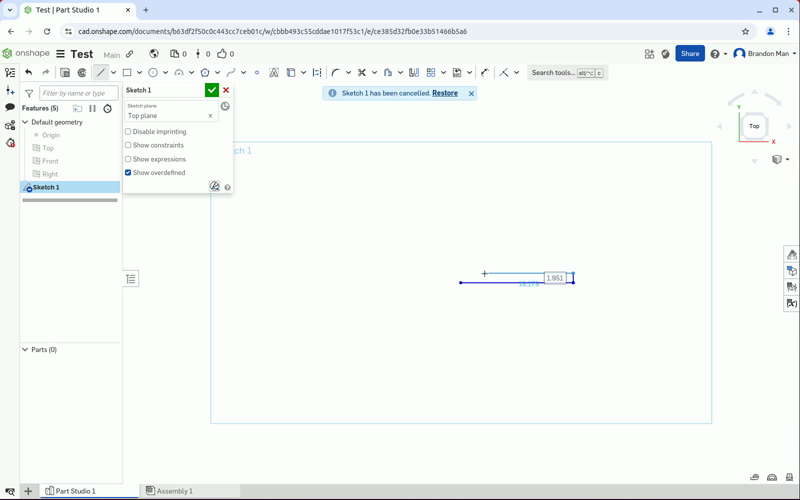
click(484, 273)
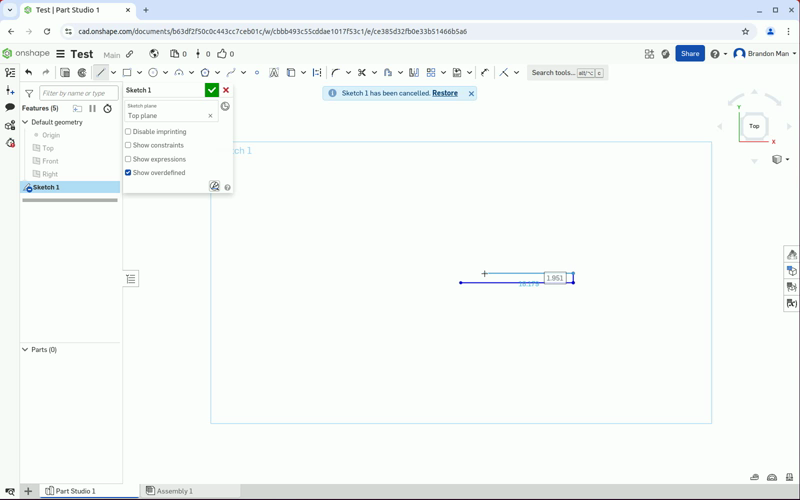
key_up(shift)
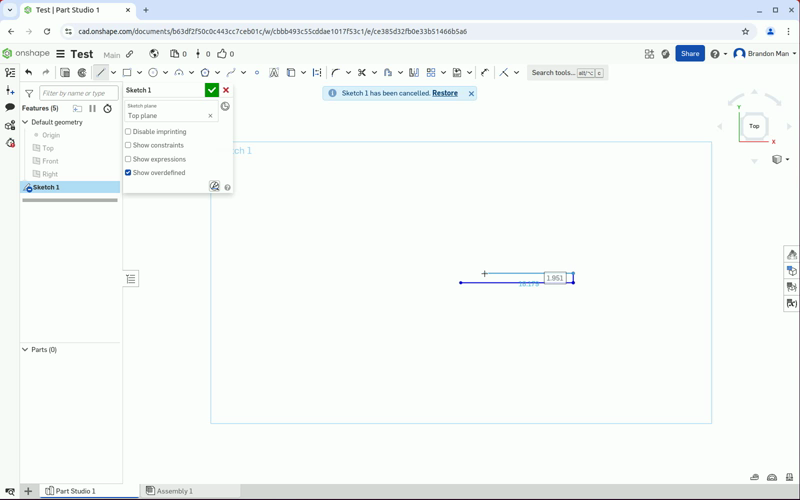
key_down(shift)
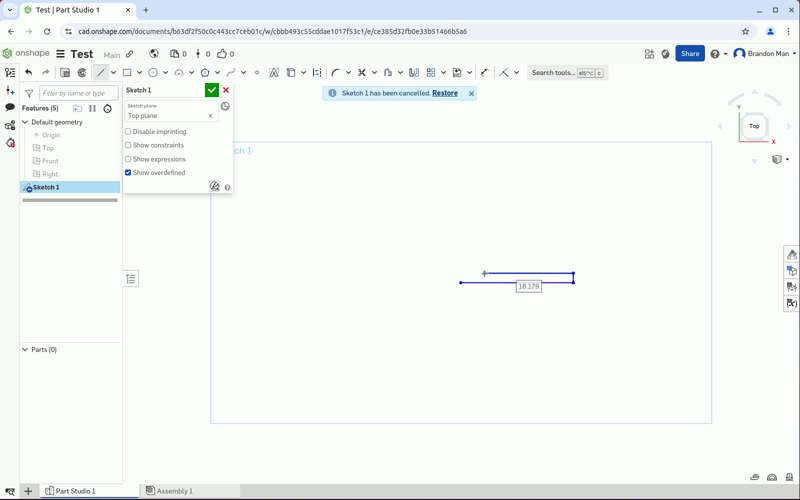
mouse_move(560, 197)
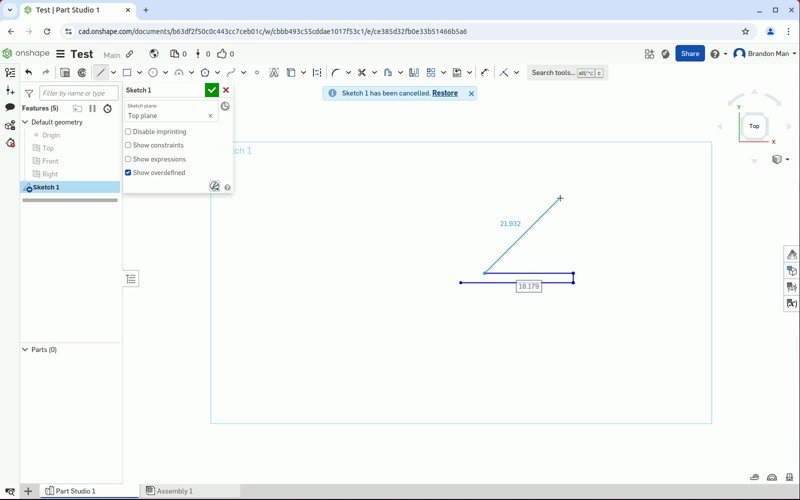
click(560, 197)
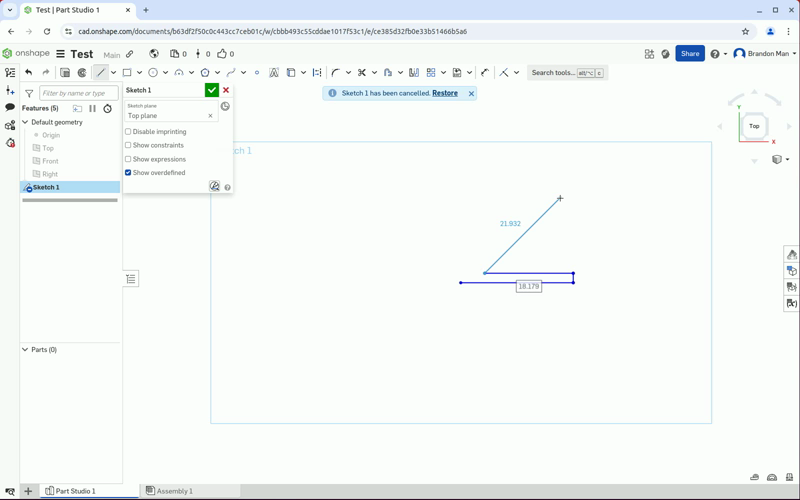
key_up(shift)
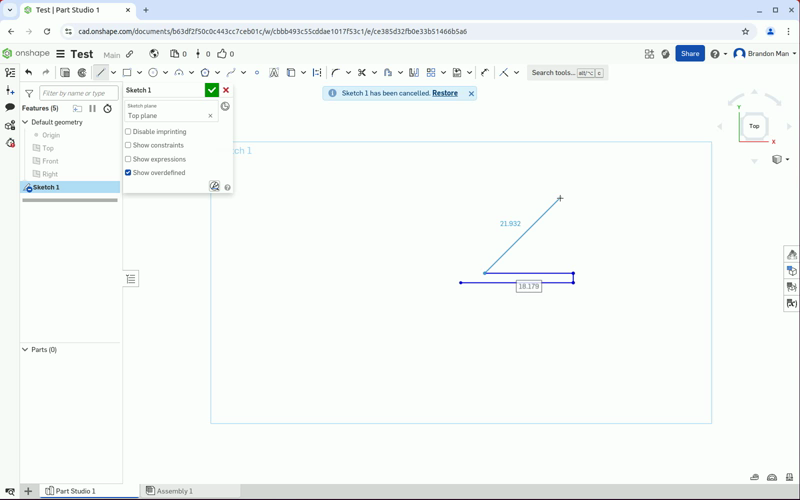
key_down(shift)
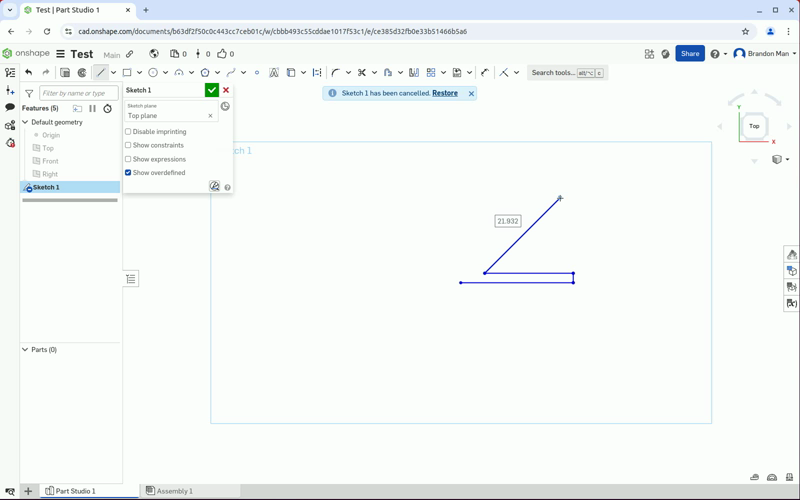
mouse_move(589, 197)
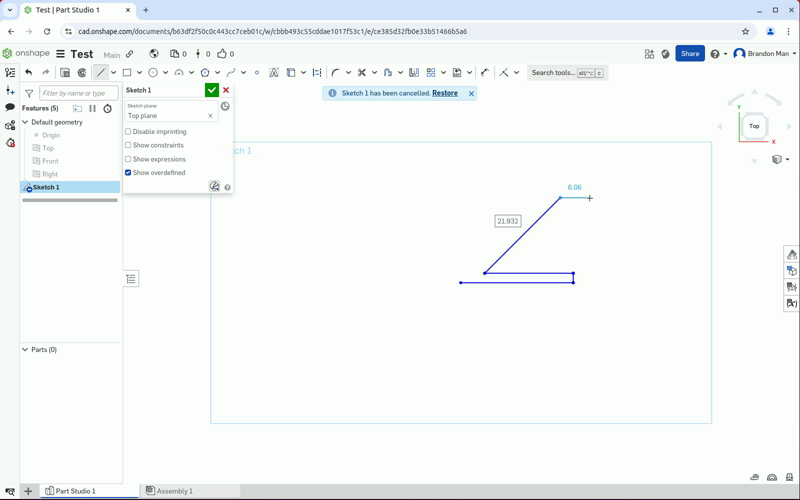
mouse_move(553, 190)
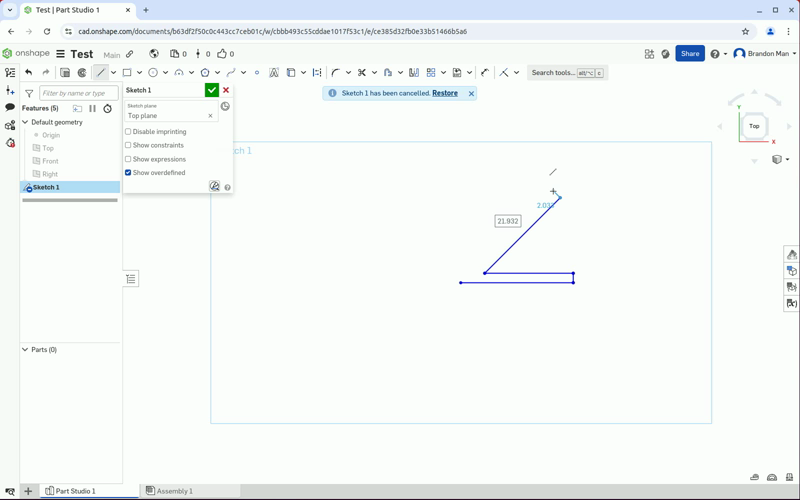
click(553, 190)
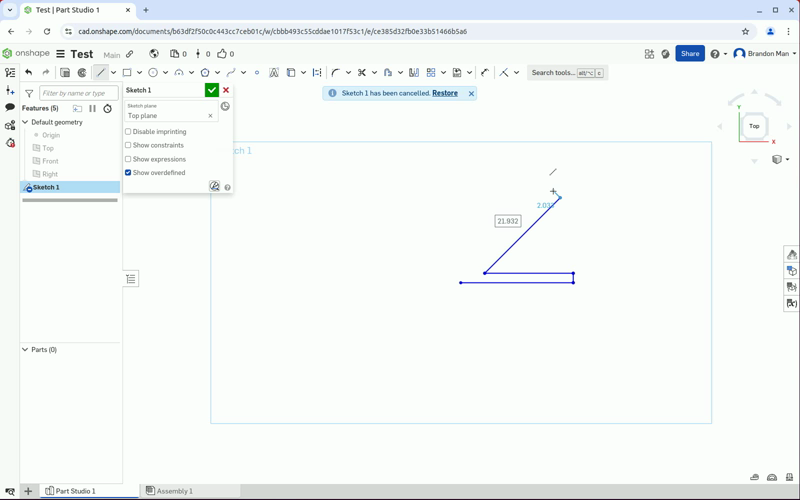
key_up(shift)
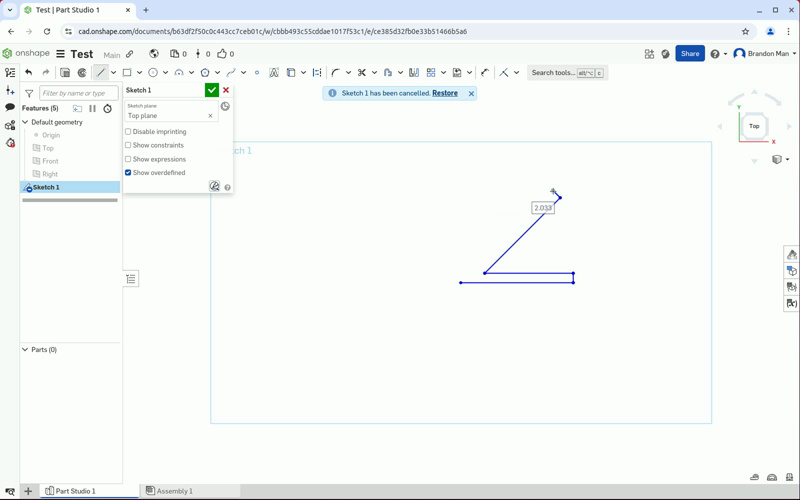
key_down(shift)
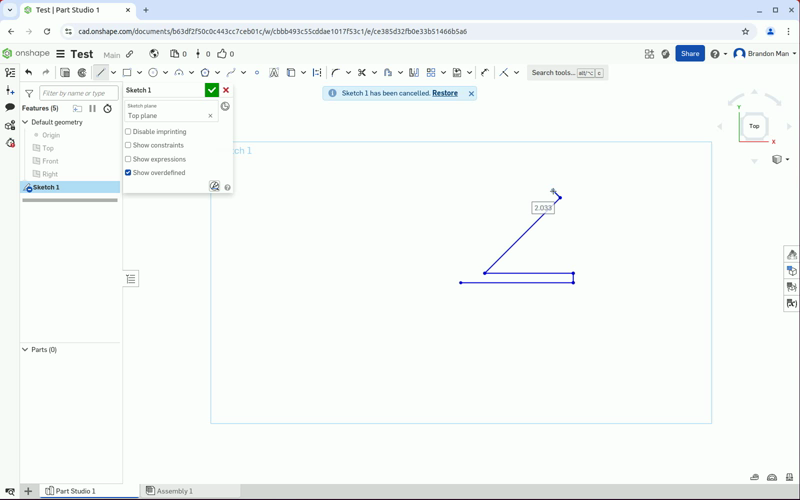
mouse_move(460, 282)
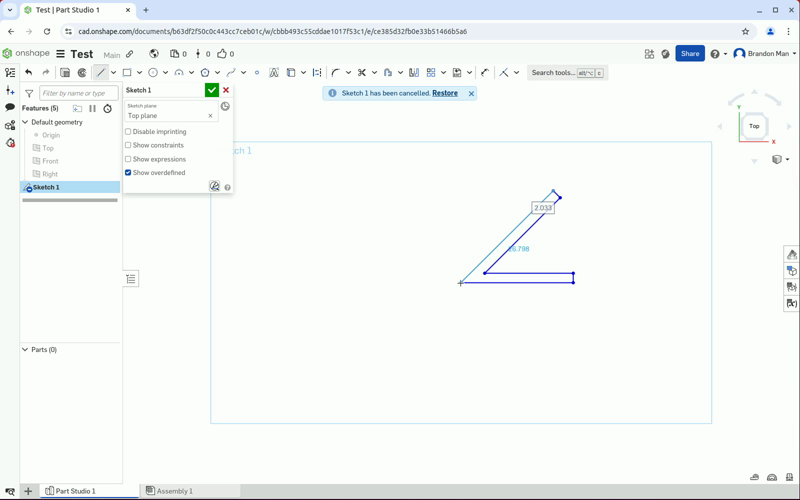
key_up(shift)
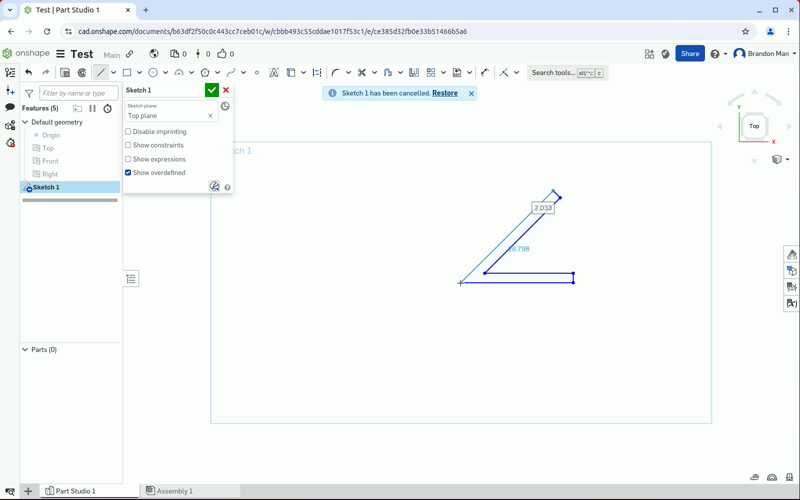
click(460, 282)
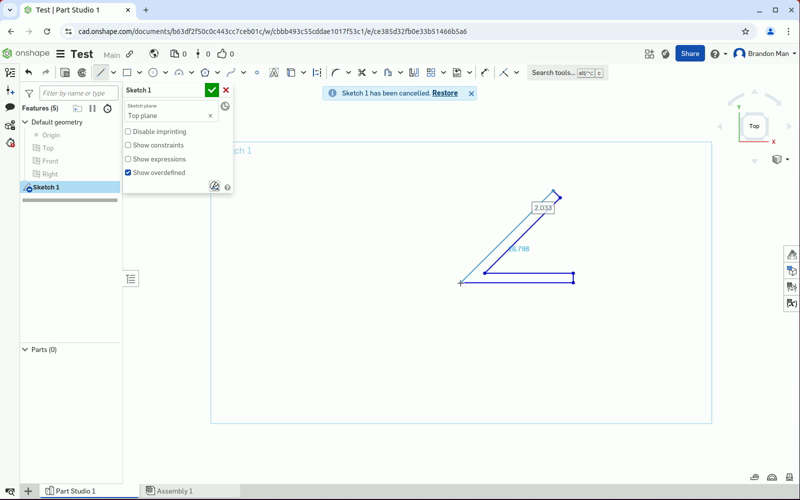
key(esc)
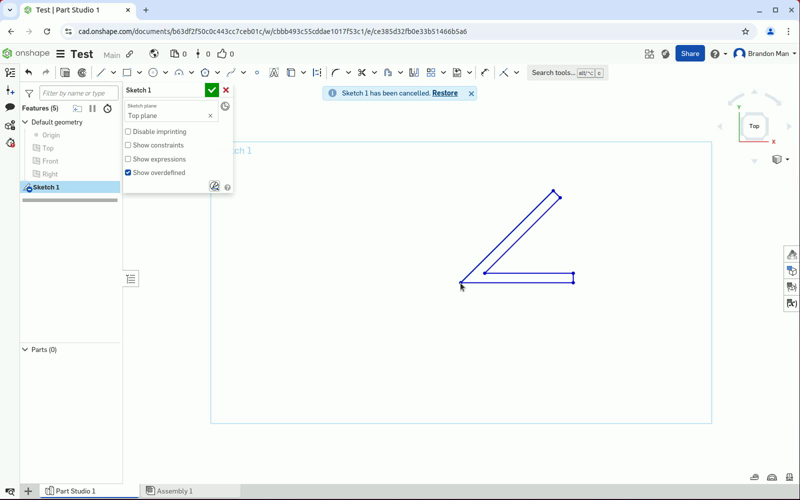
mouse_move(523, 231)
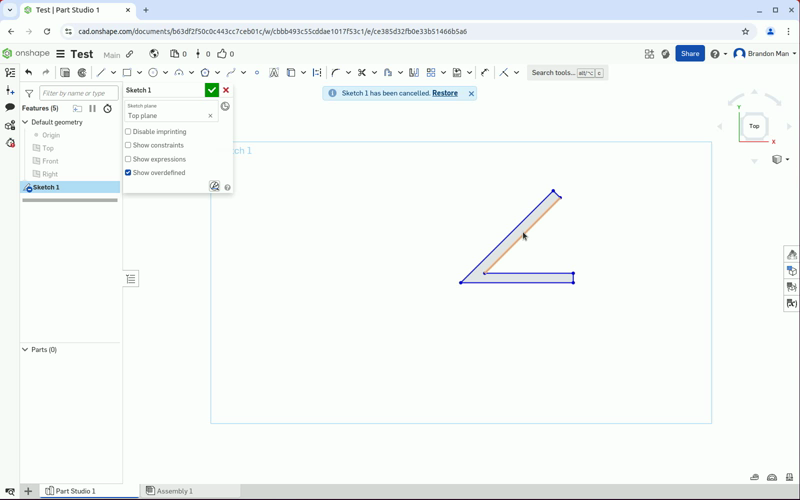
click(523, 231)
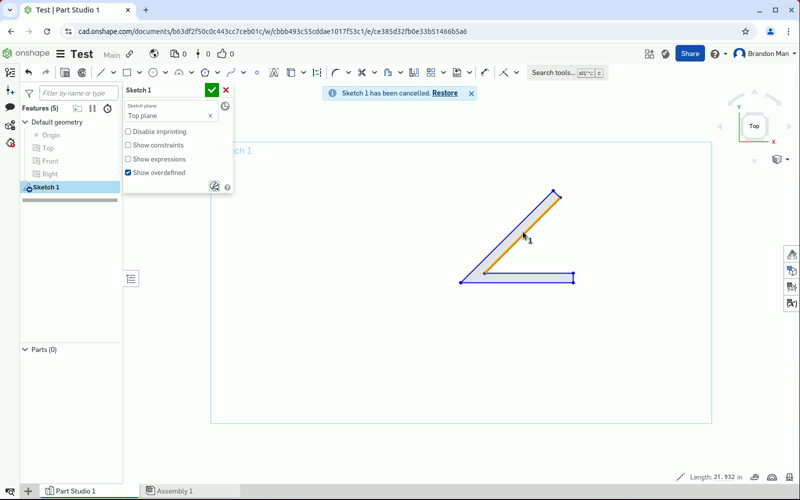
mouse_move(73, 352)
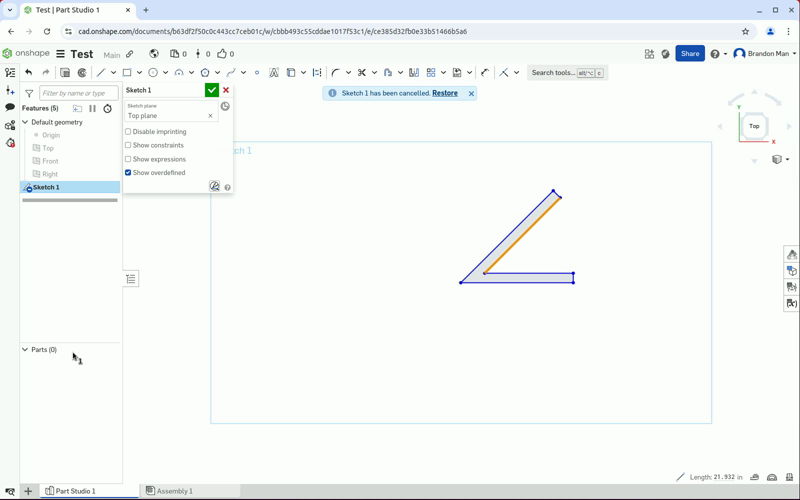
key(shift+y)
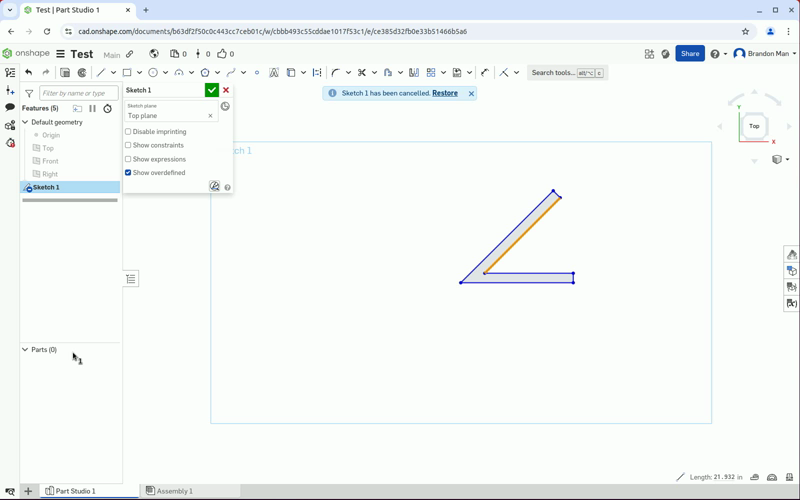
key(shift+e)
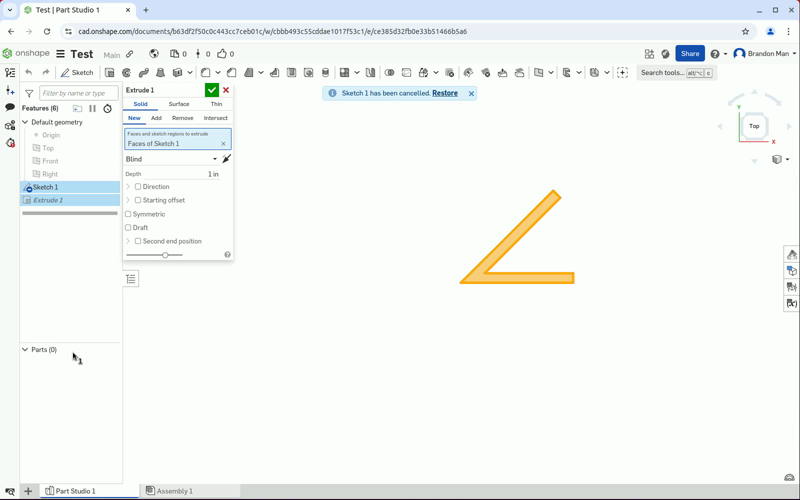
mouse_move(143, 106)
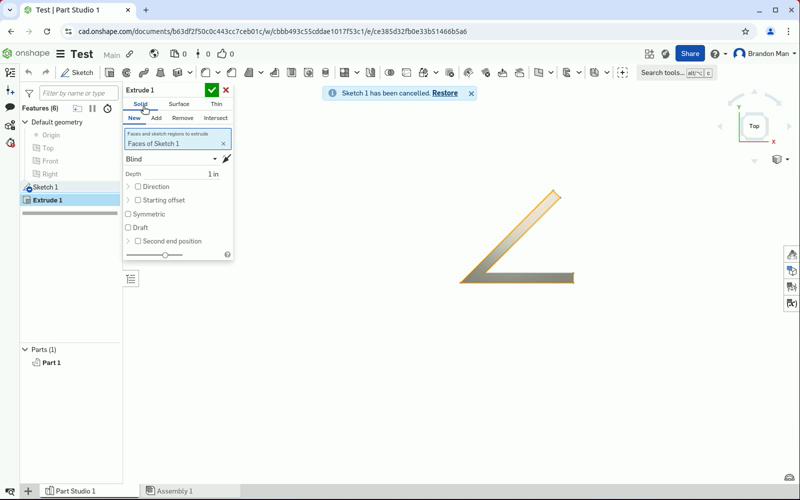
click(143, 106)
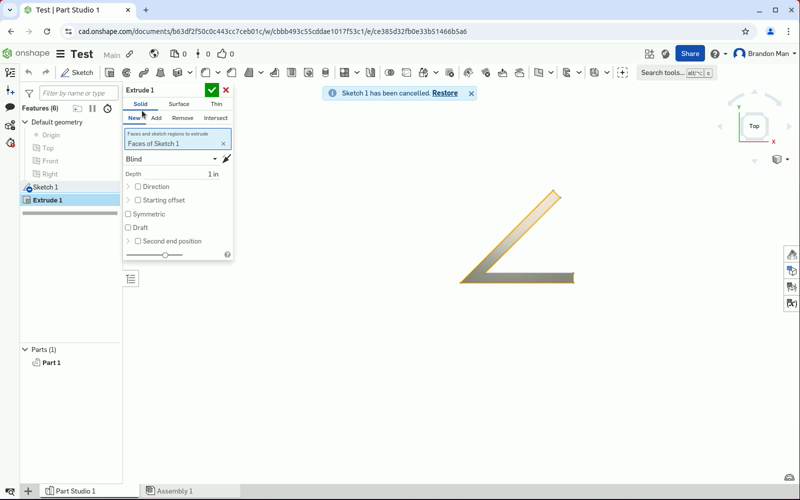
mouse_move(137, 120)
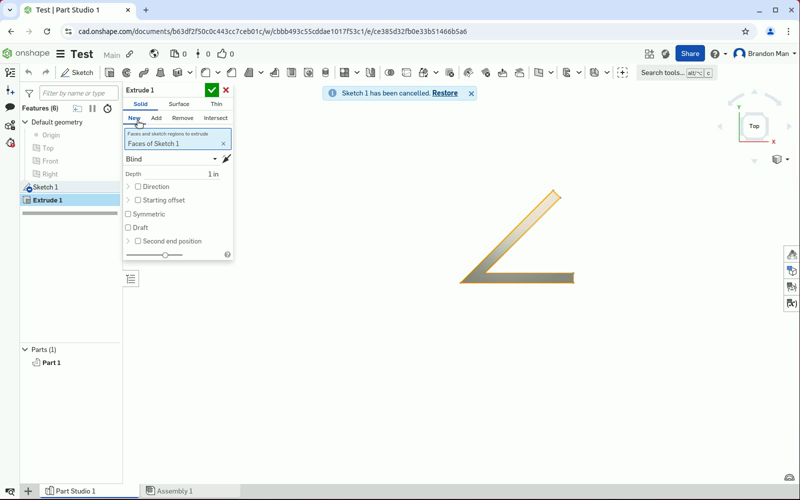
click(137, 120)
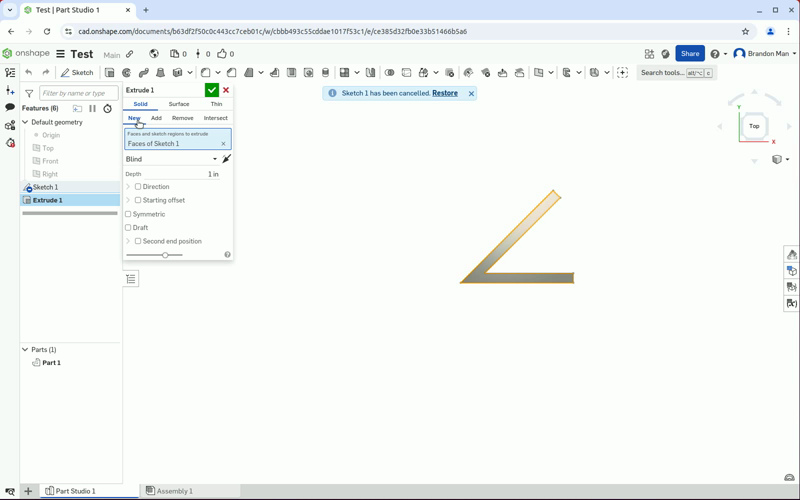
key(tab, 4)
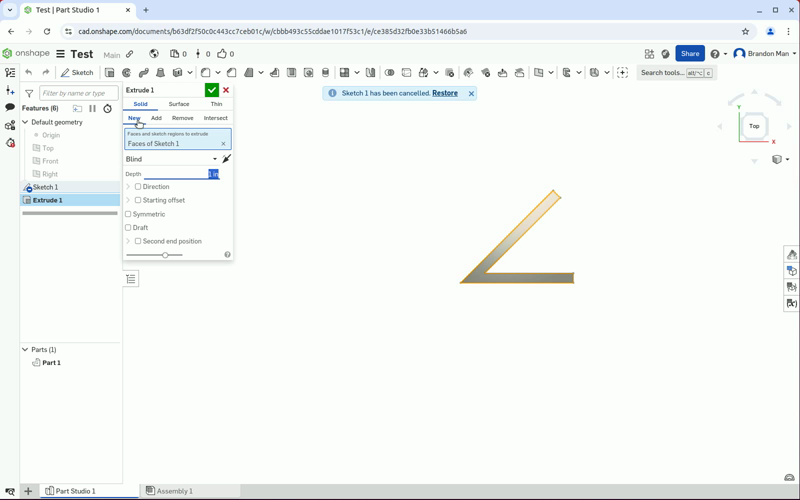
text(3.851)
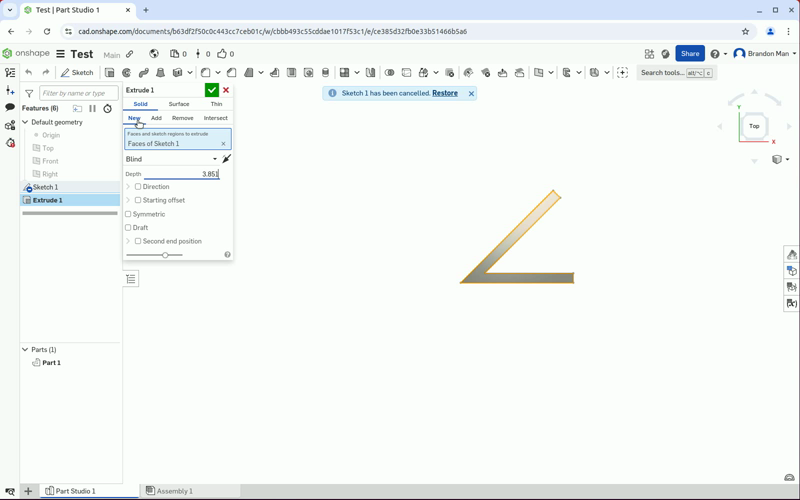
key(enter)
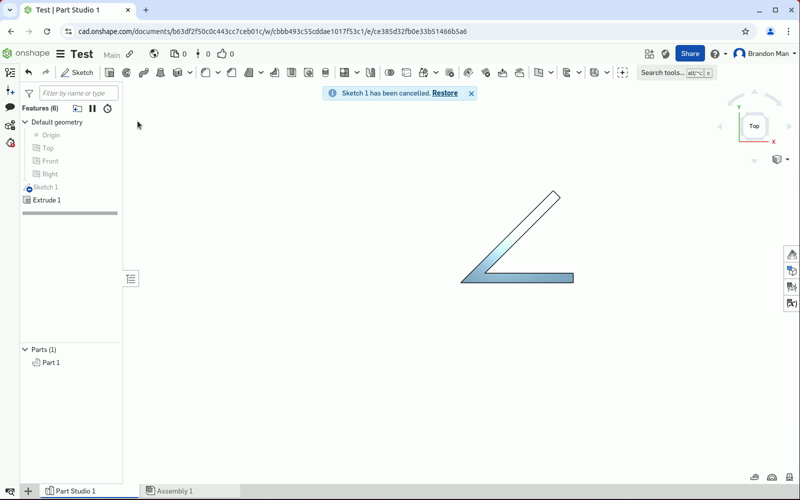
key(shift+h)
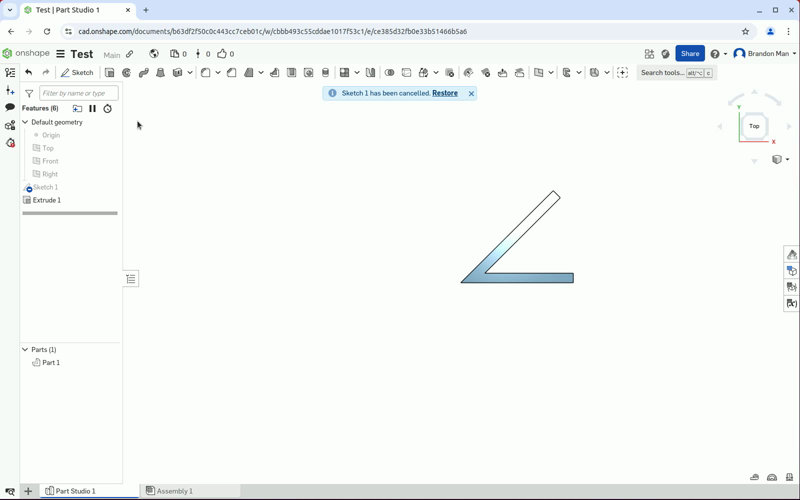
key(shift+h)
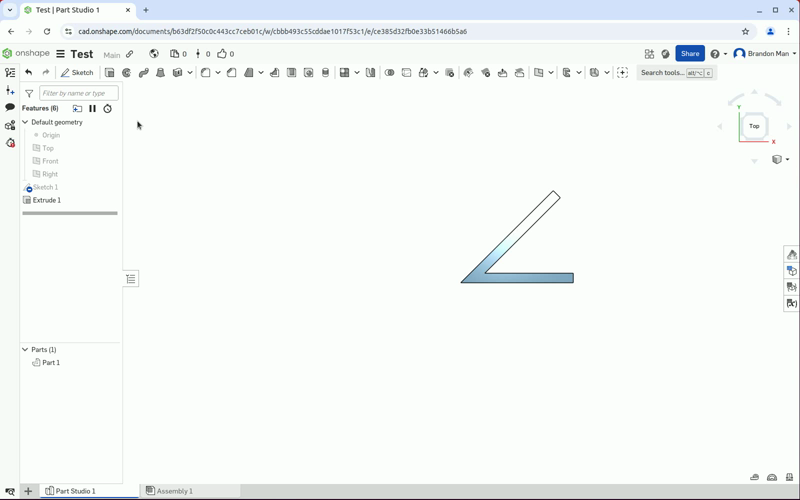
mouse_move(73, 189)
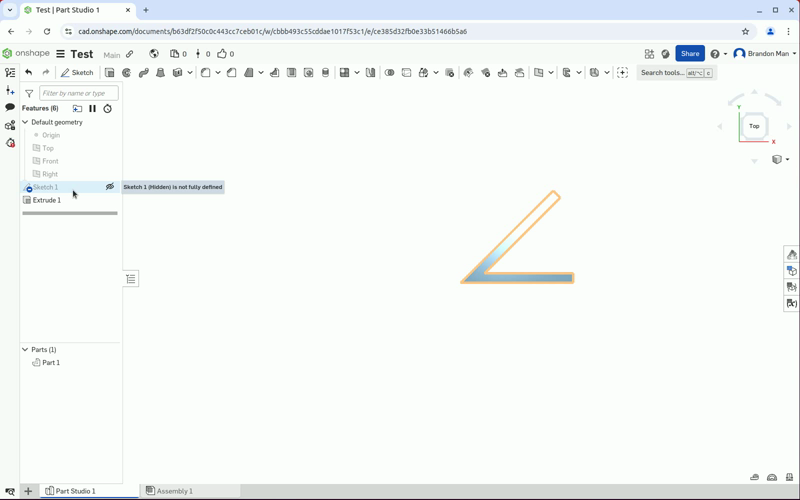
click(73, 189)
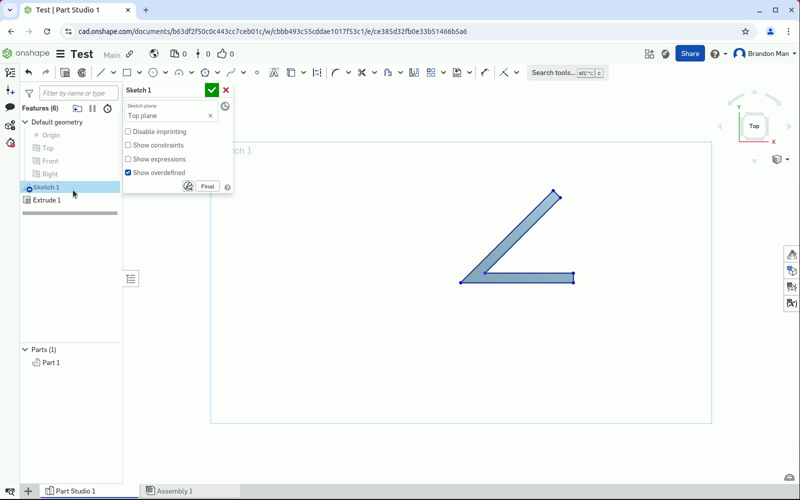
mouse_move(229, 92)
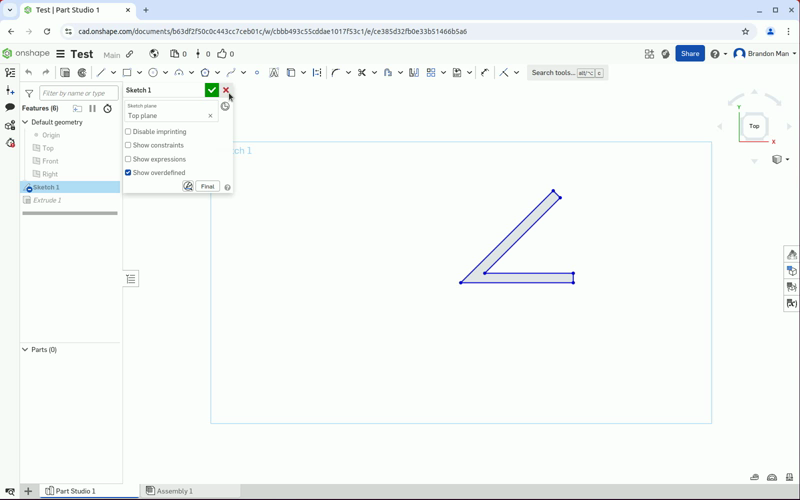
click(229, 92)
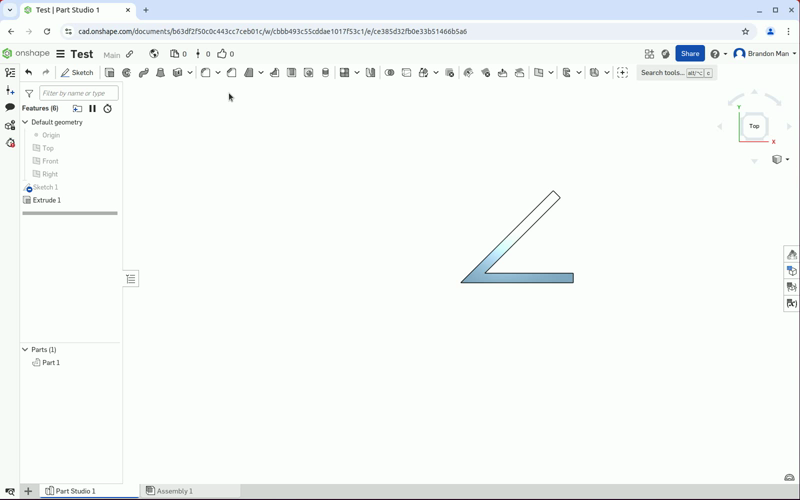
mouse_move(73, 352)
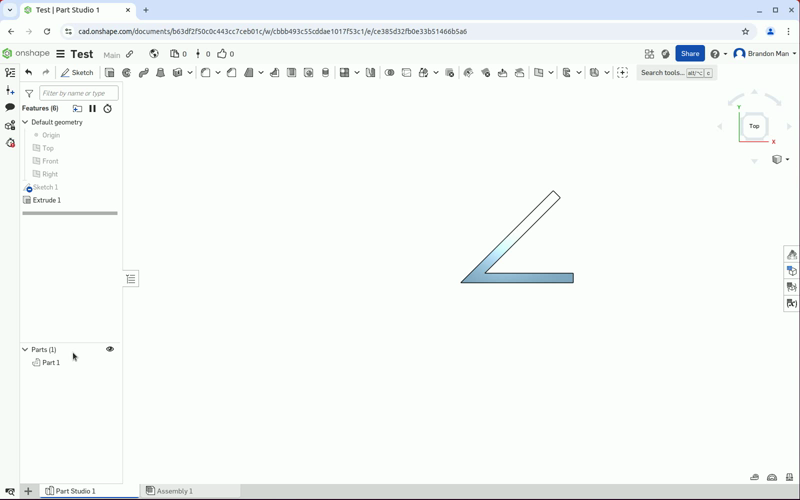
key(y)
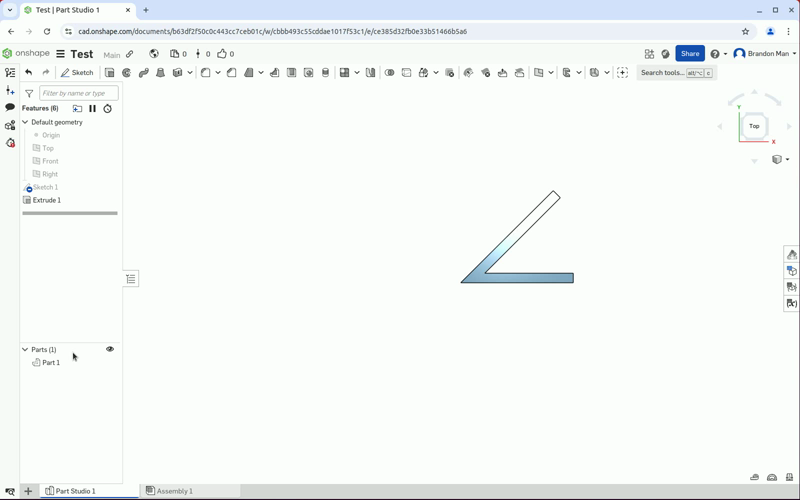
key(shift+p)
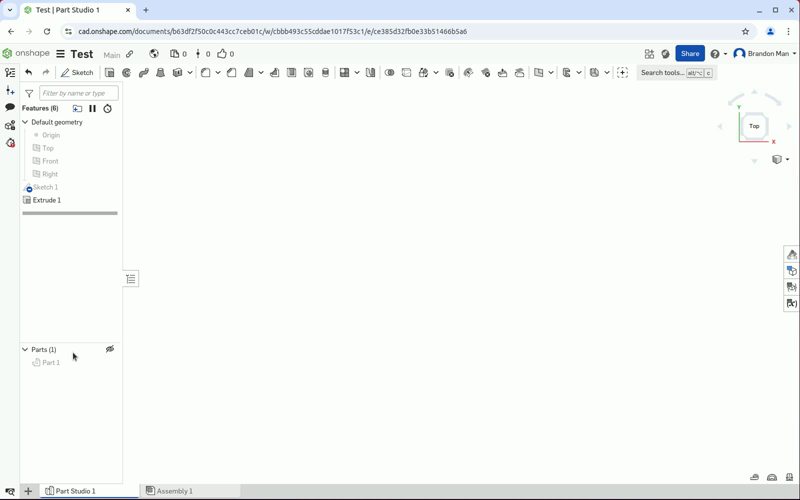
key(space)
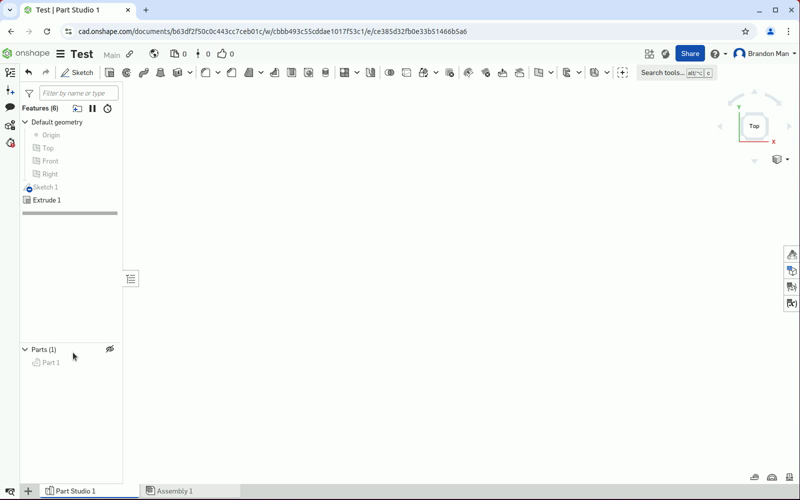
key_down(shift)
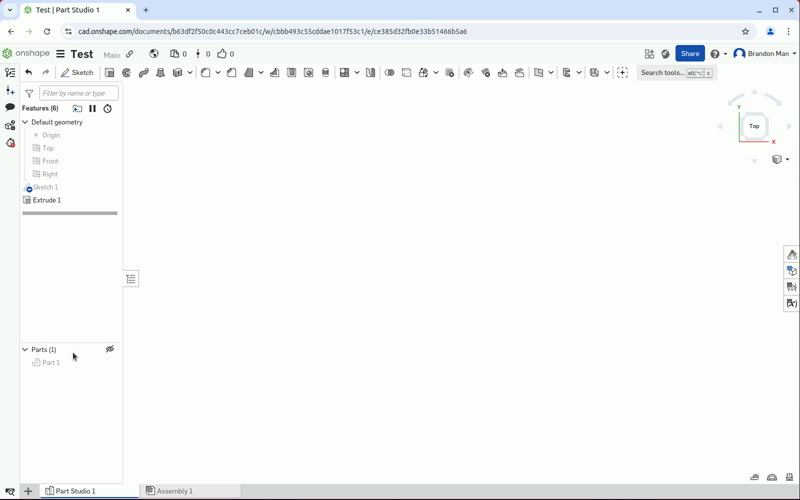
key(up)
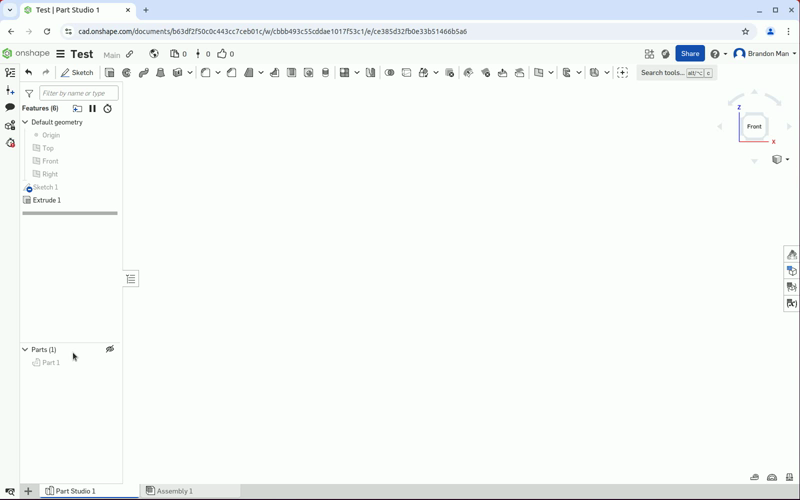
key_up(shift)
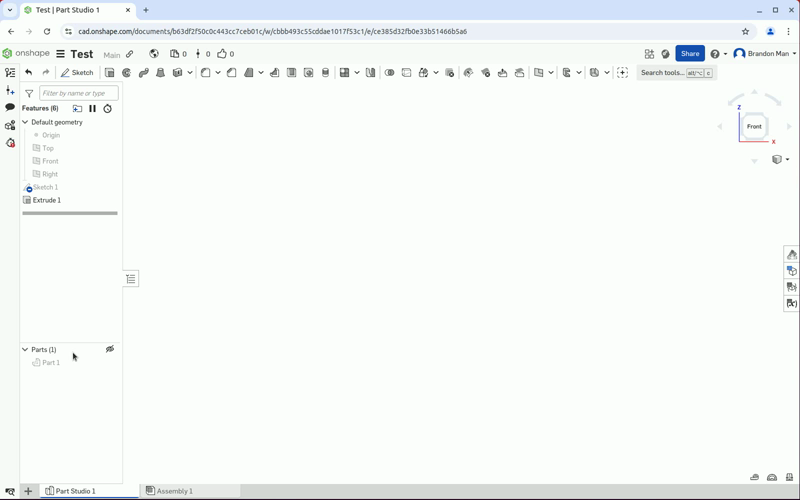
key(space)
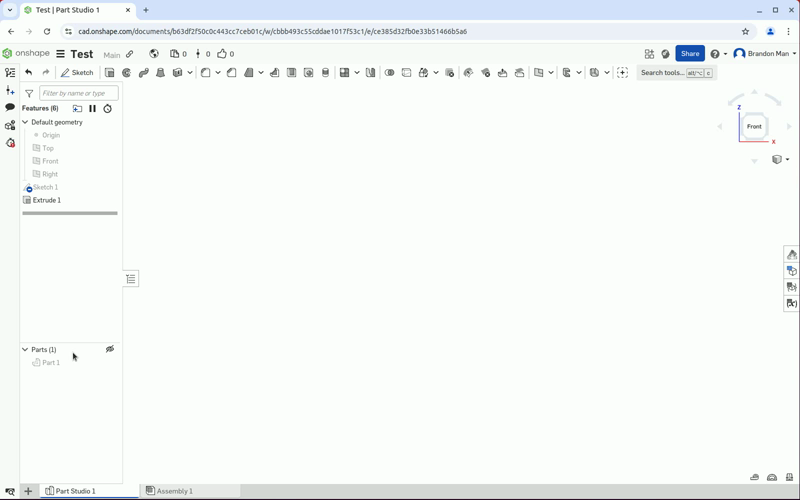
key_down(shift)
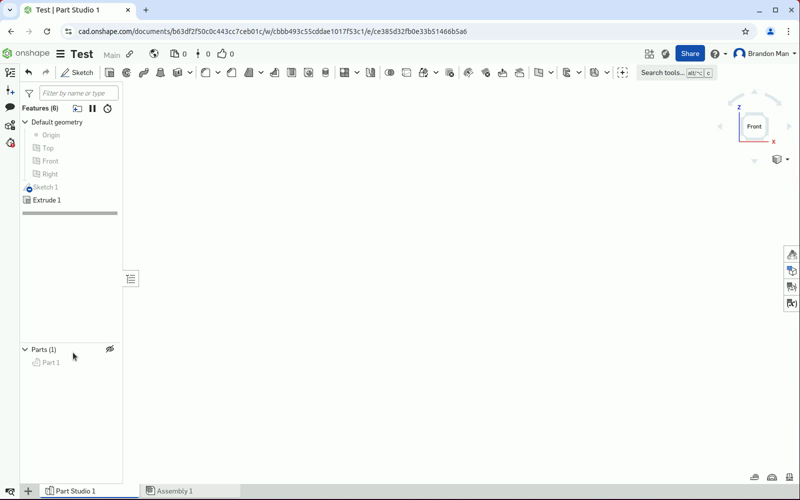
key(left)
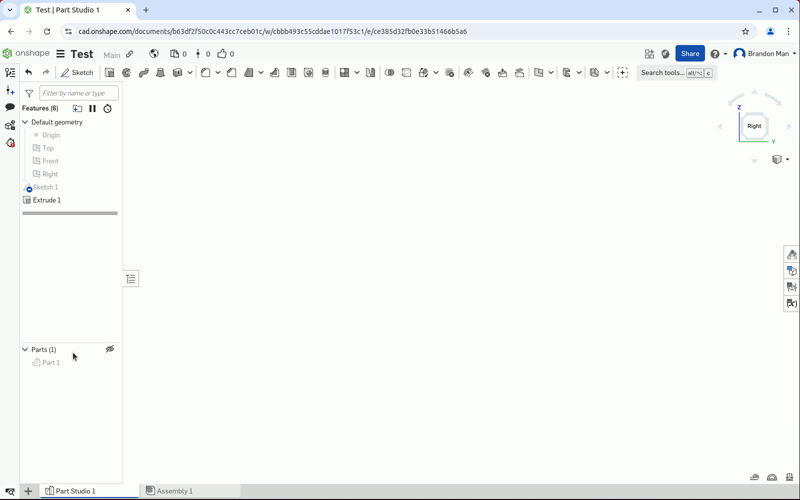
key_up(shift)
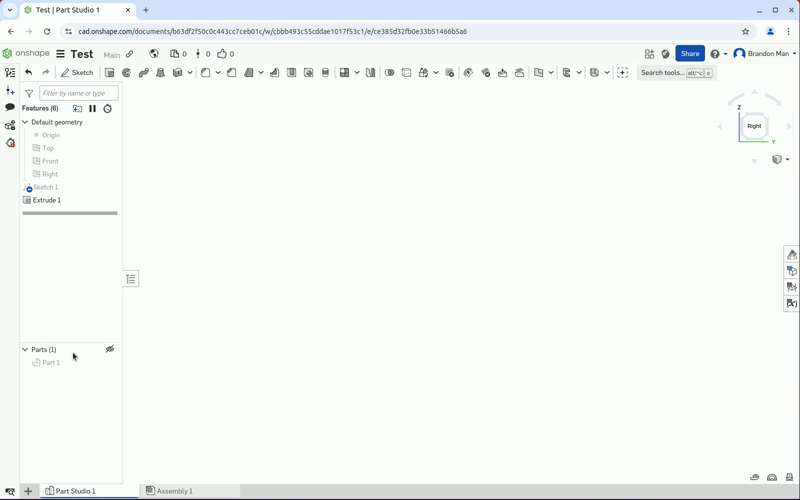
mouse_move(73, 352)
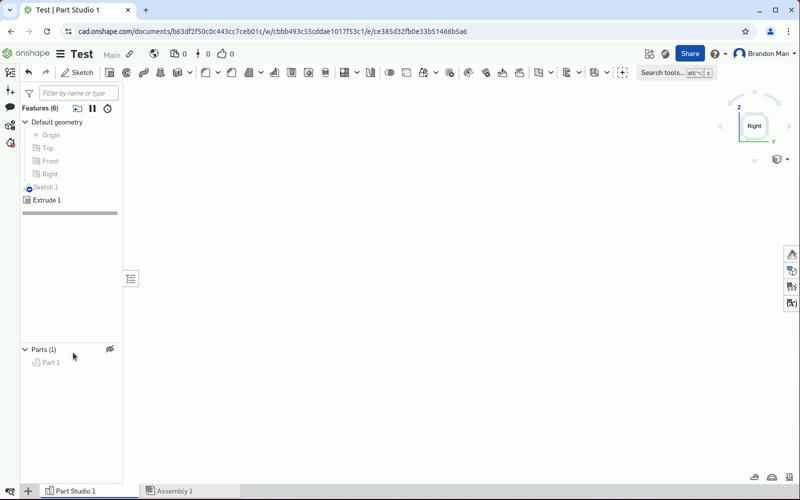
key(shift+y)
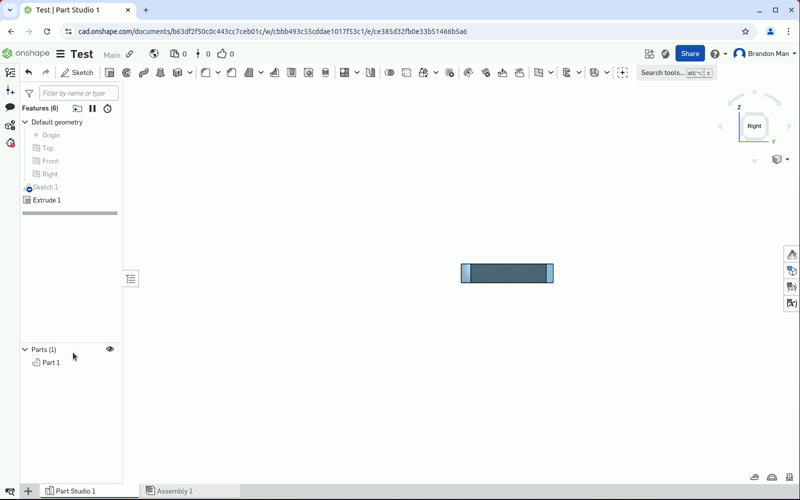
mouse_move(541, 75)
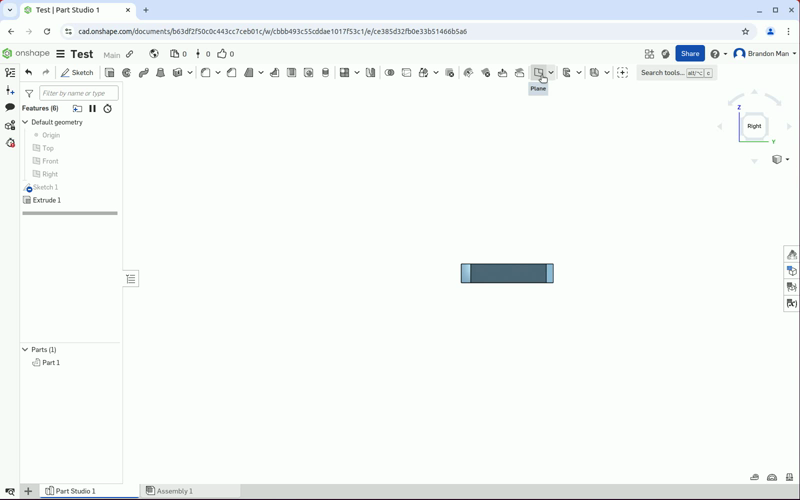
click(541, 75)
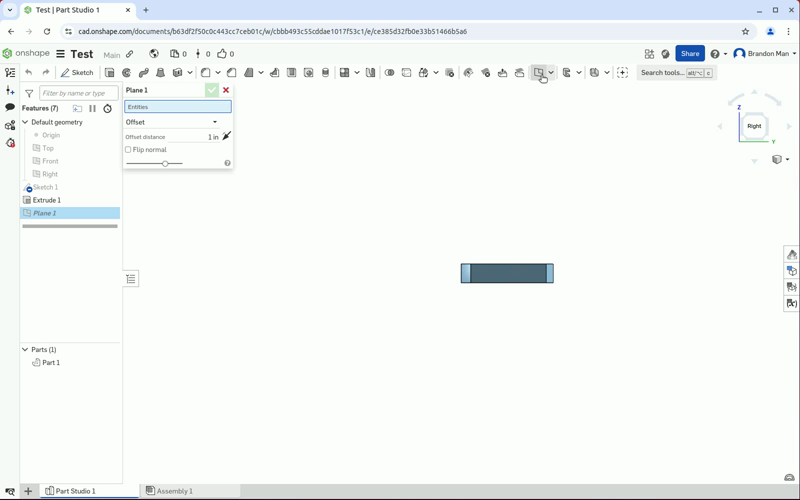
mouse_move(73, 176)
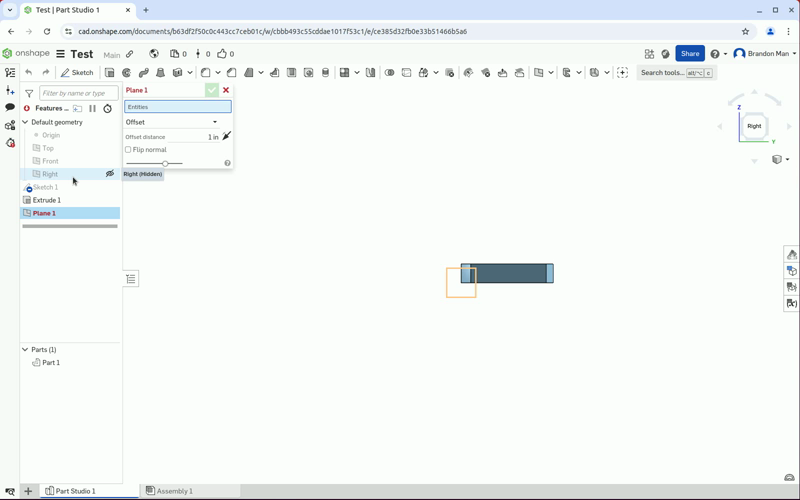
click(73, 176)
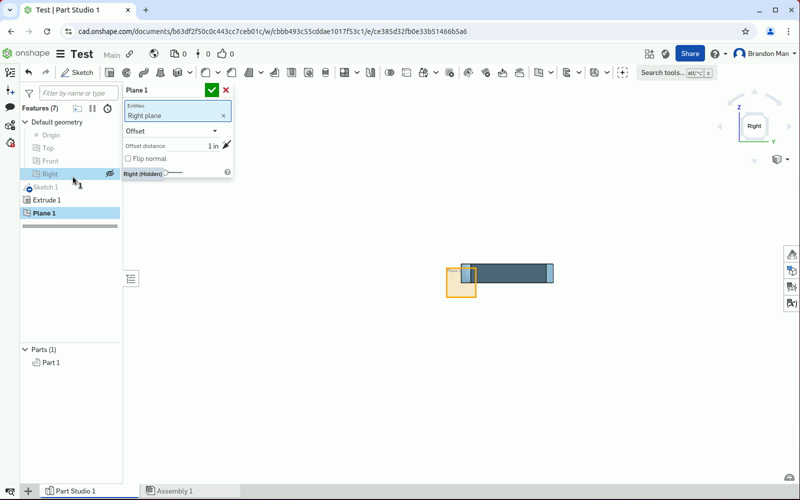
key(tab, 2)
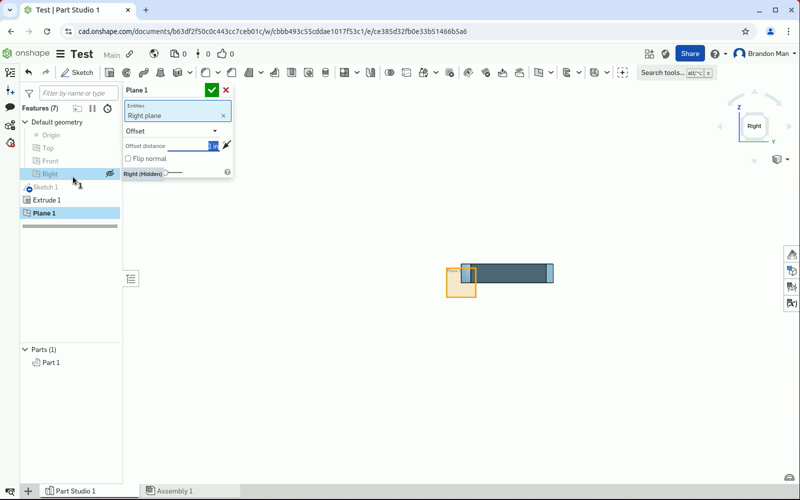
text(23.108)
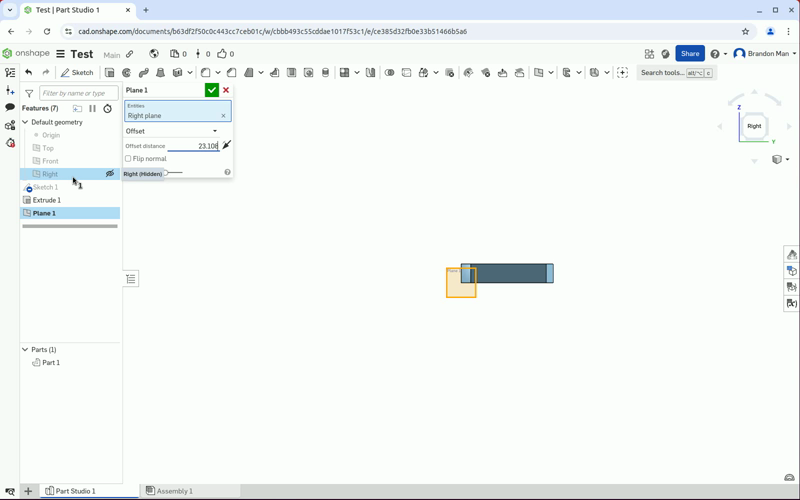
key(enter, 2)
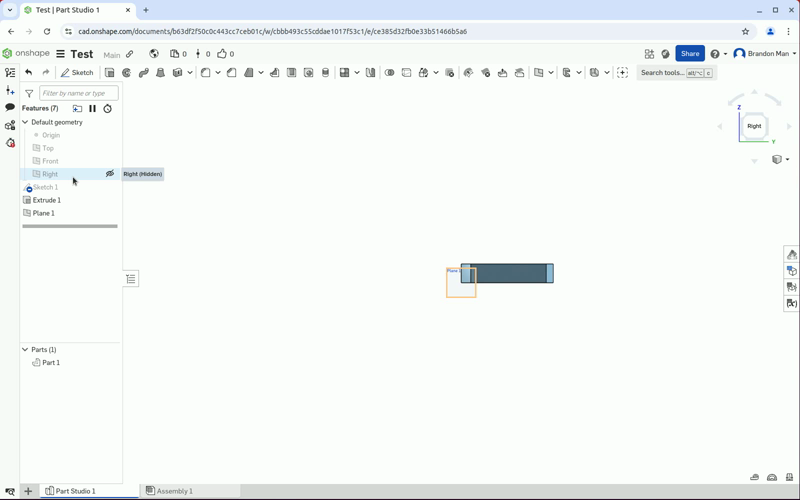
key(shift+s)
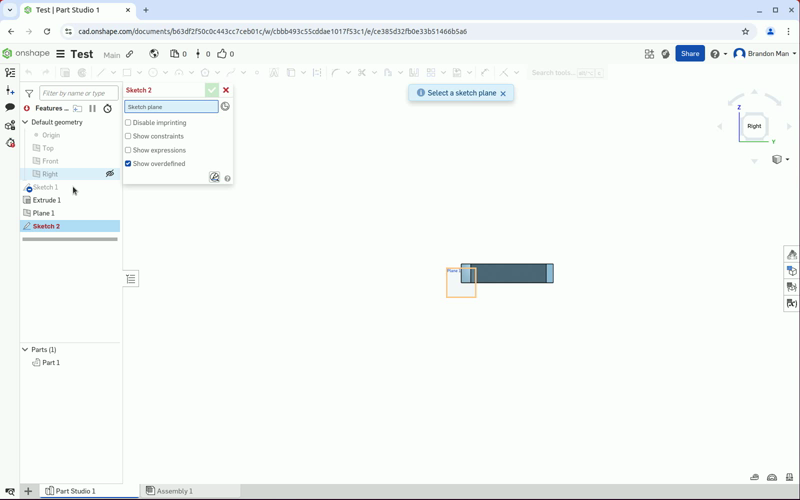
mouse_move(73, 215)
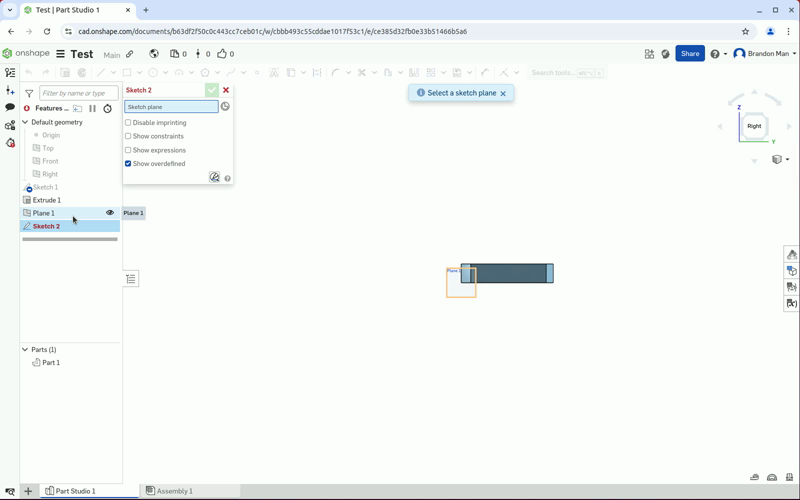
click(73, 215)
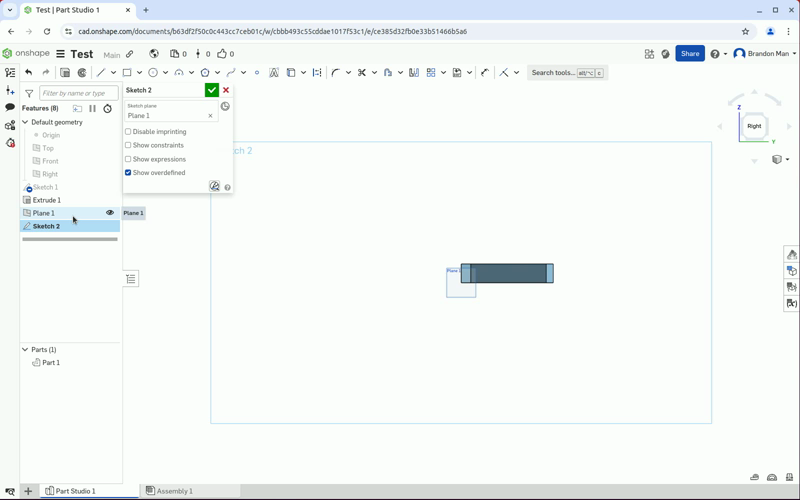
mouse_move(73, 352)
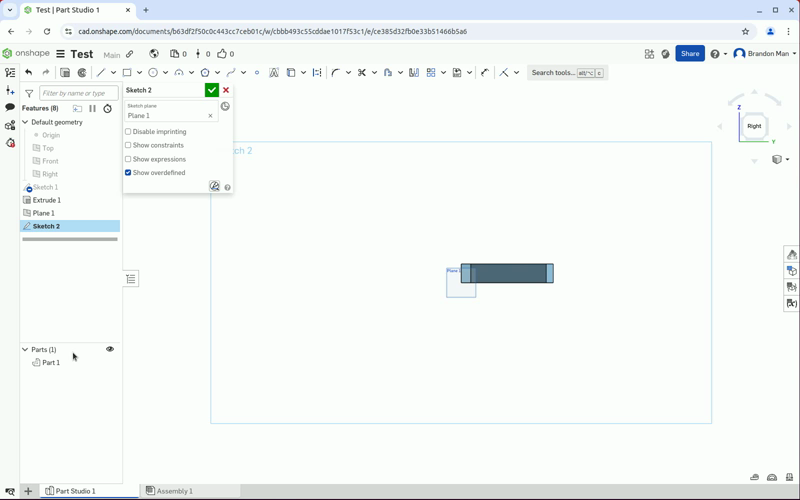
key(y)
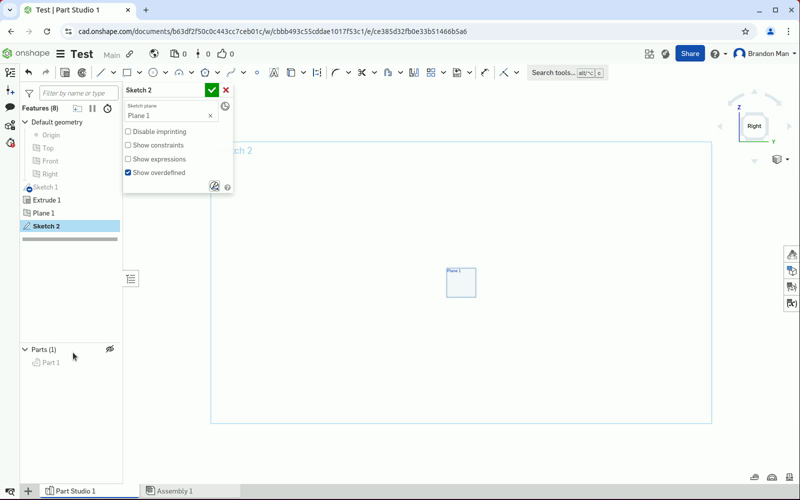
key(l)
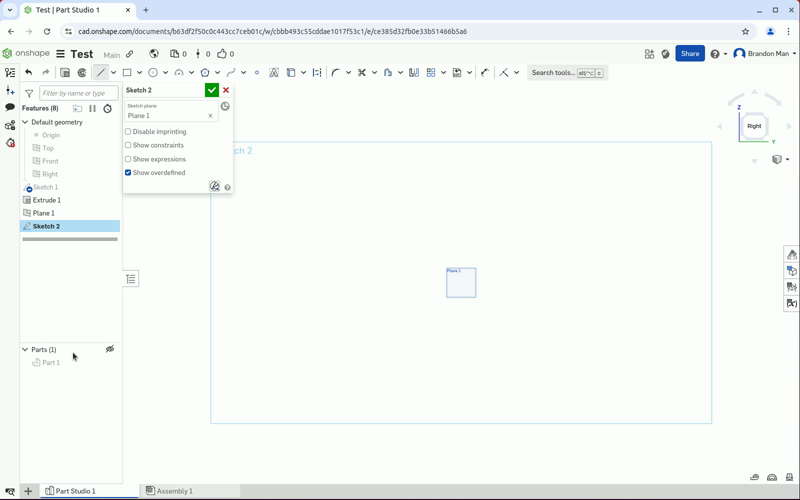
key_down(shift)
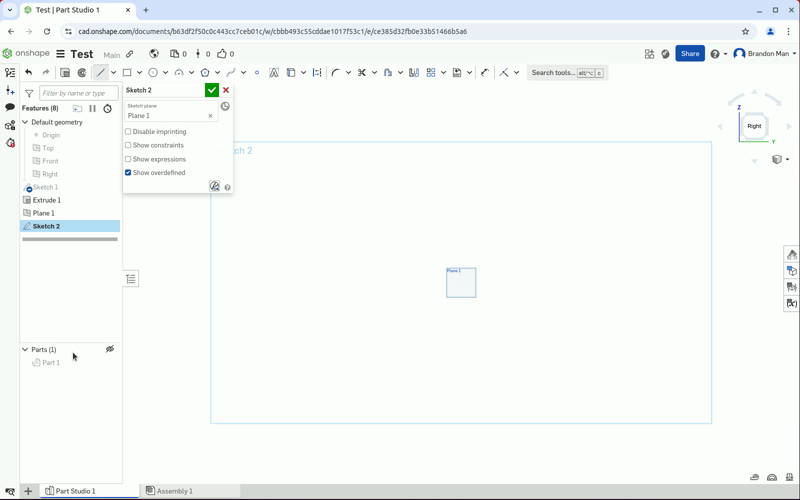
mouse_move(463, 280)
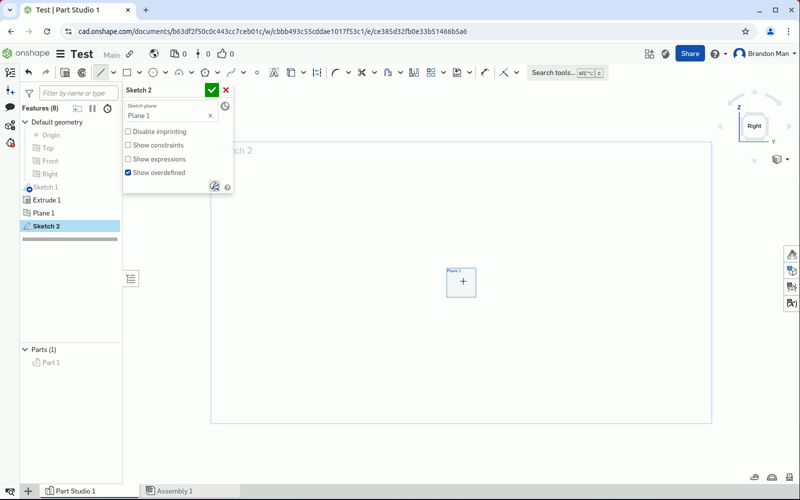
click(463, 280)
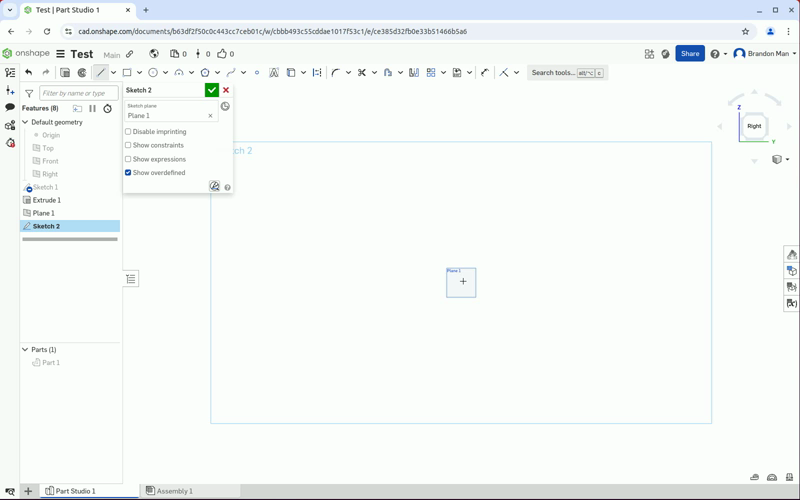
key_up(shift)
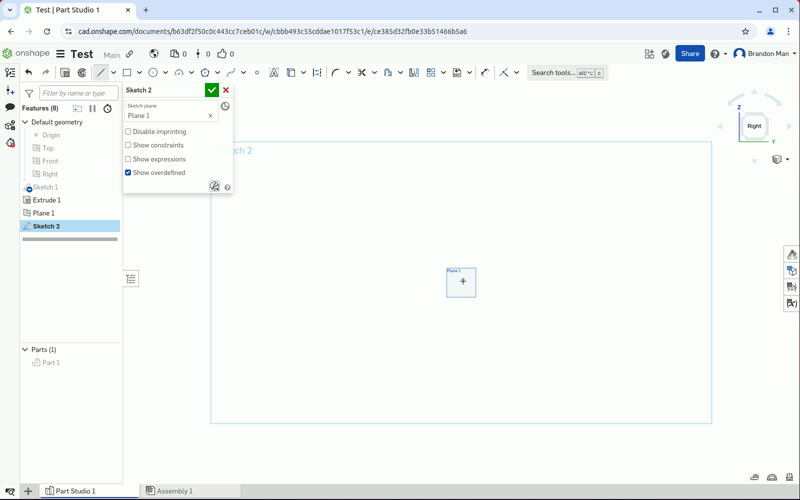
key_down(shift)
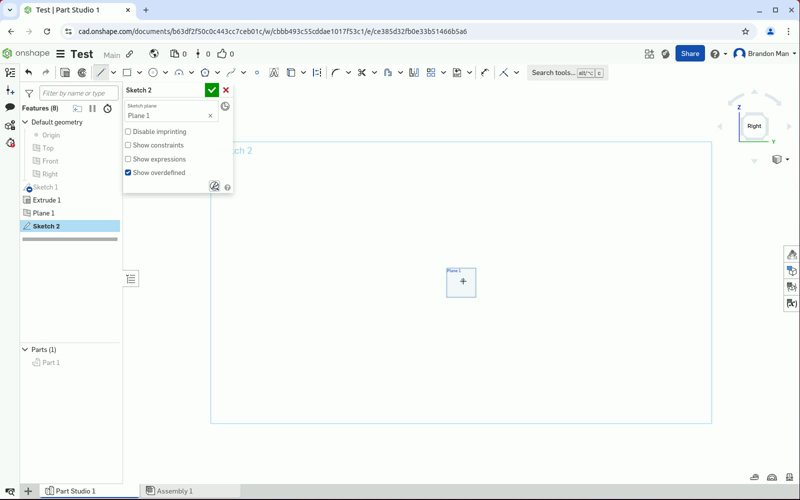
mouse_move(493, 280)
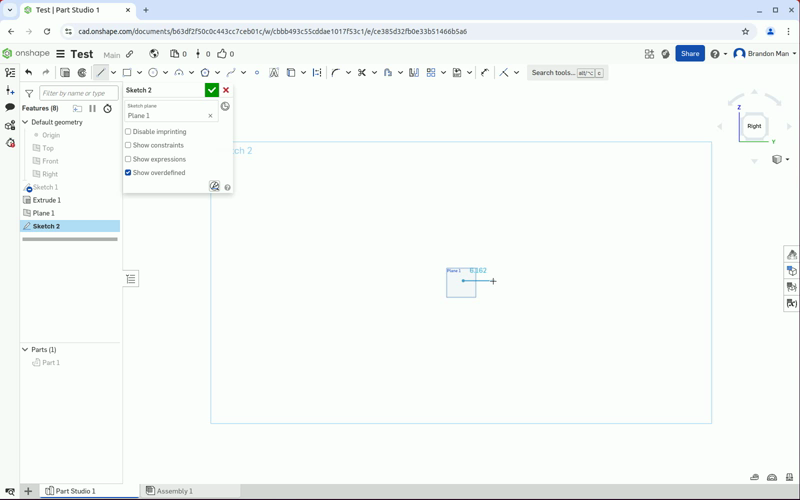
mouse_move(470, 280)
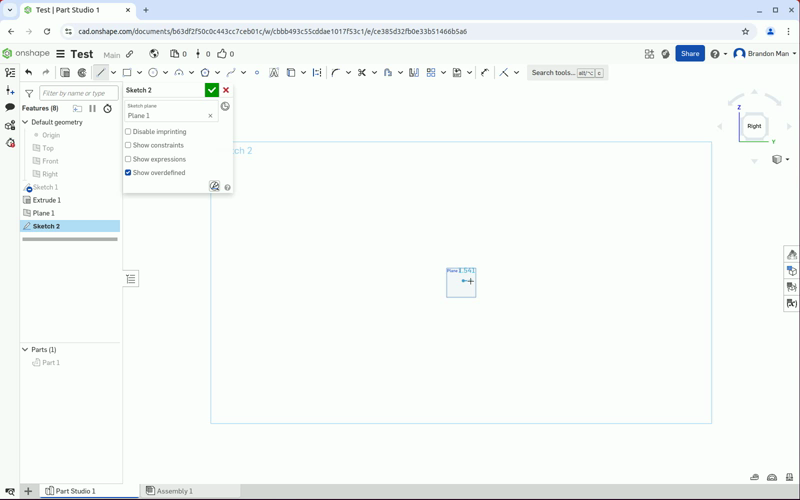
click(470, 280)
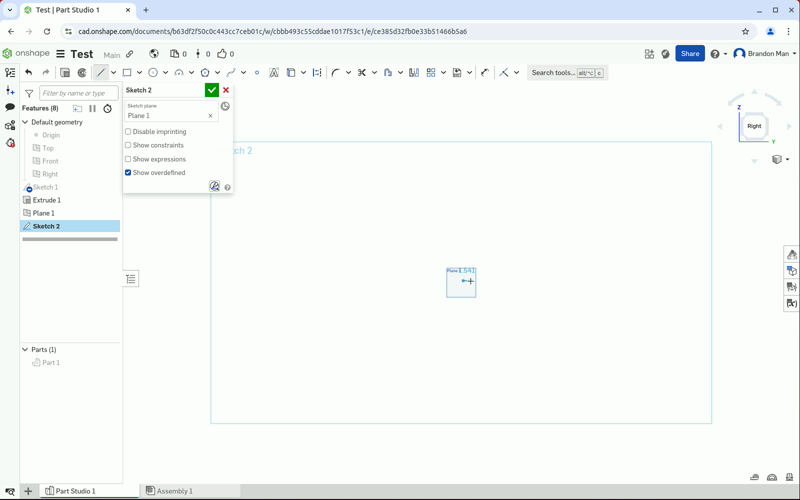
key_up(shift)
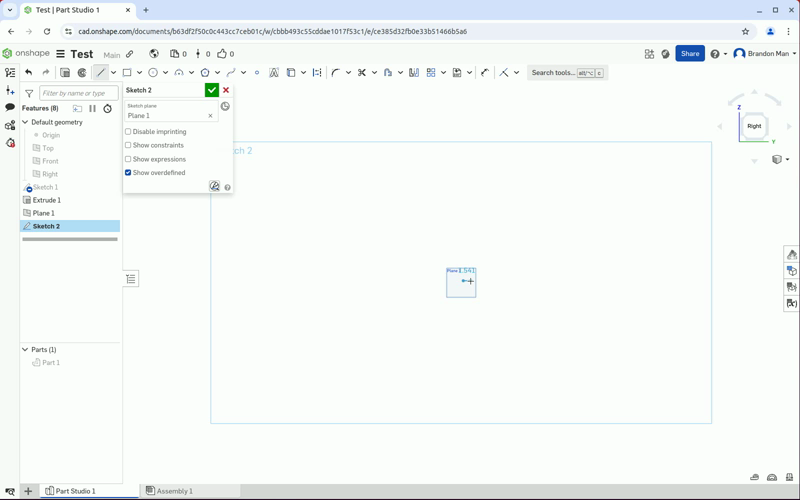
key_down(shift)
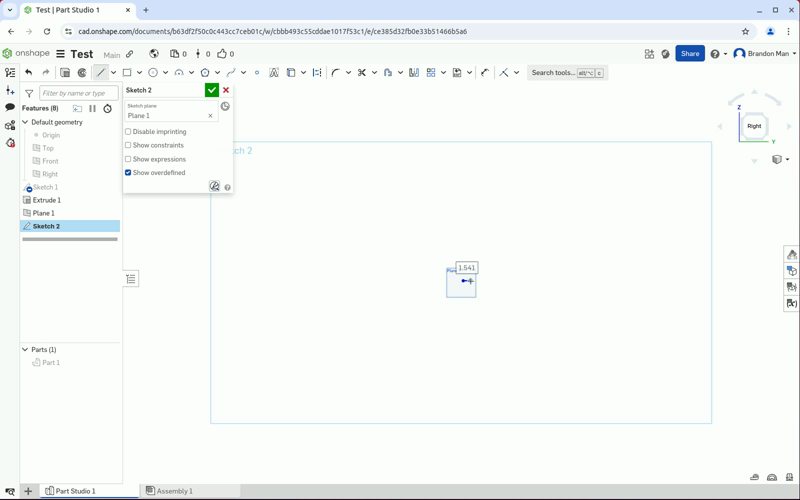
mouse_move(500, 280)
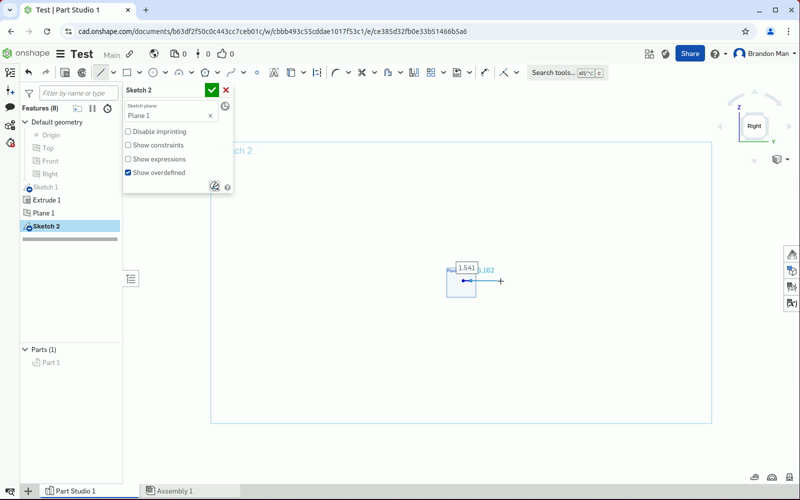
mouse_move(470, 265)
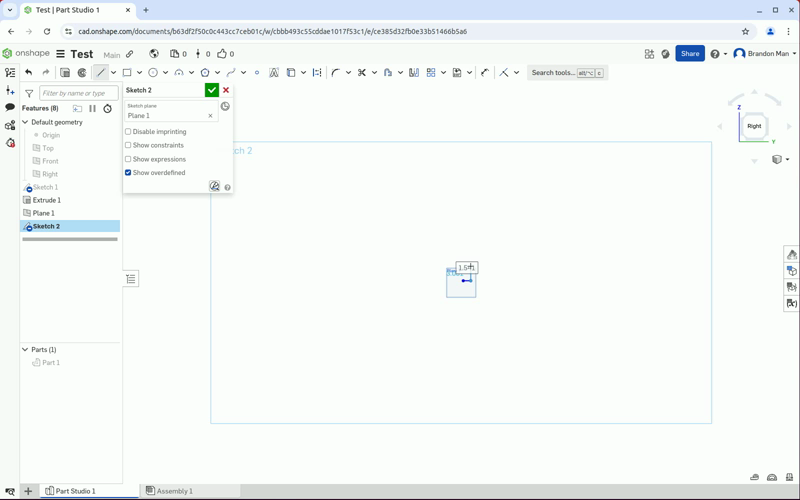
click(470, 265)
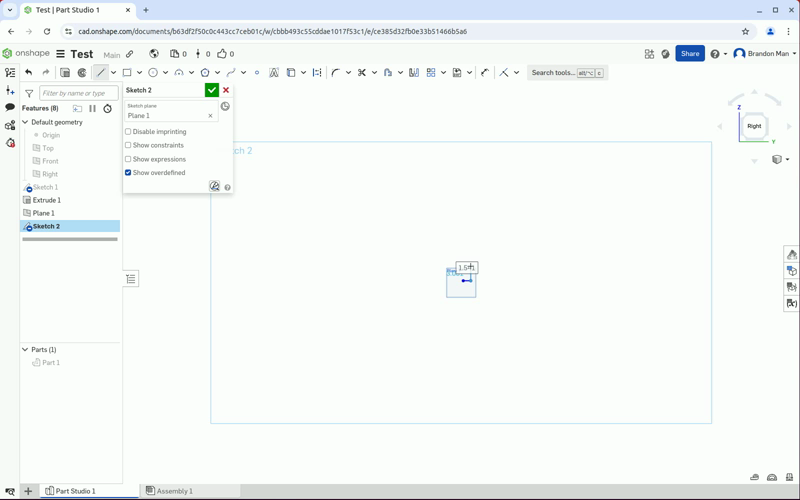
key_up(shift)
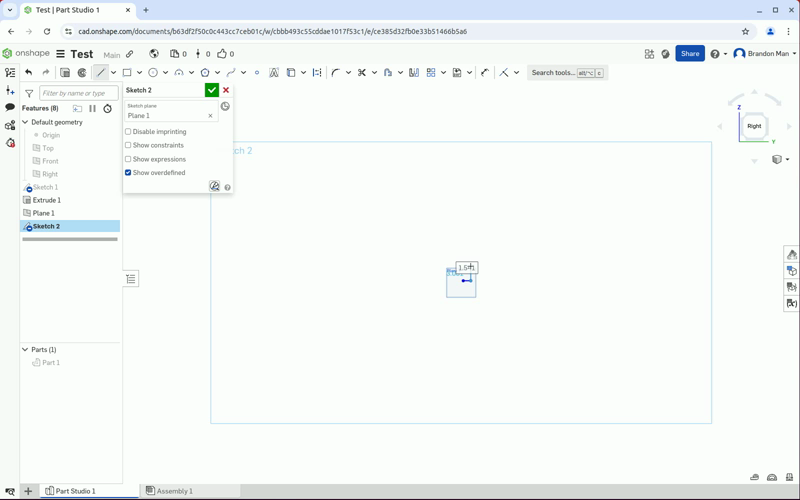
key_down(shift)
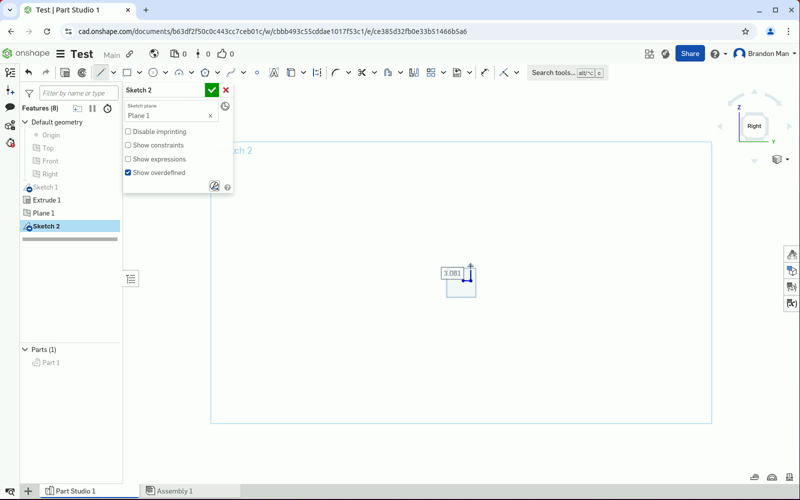
mouse_move(500, 265)
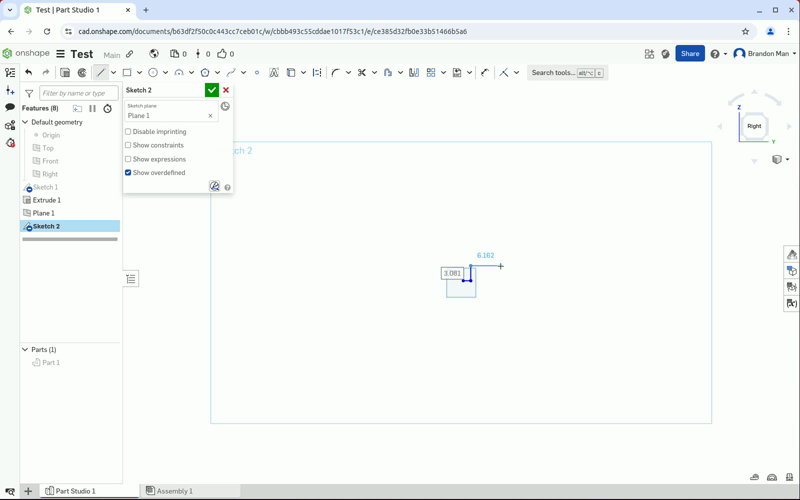
mouse_move(463, 265)
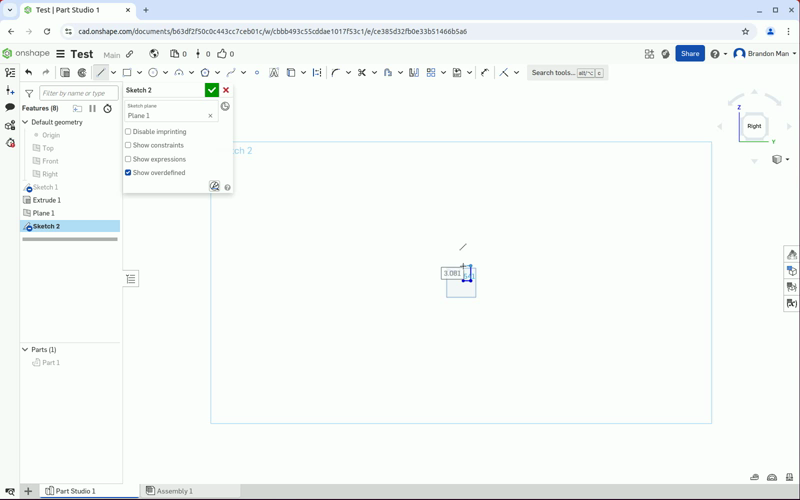
click(463, 265)
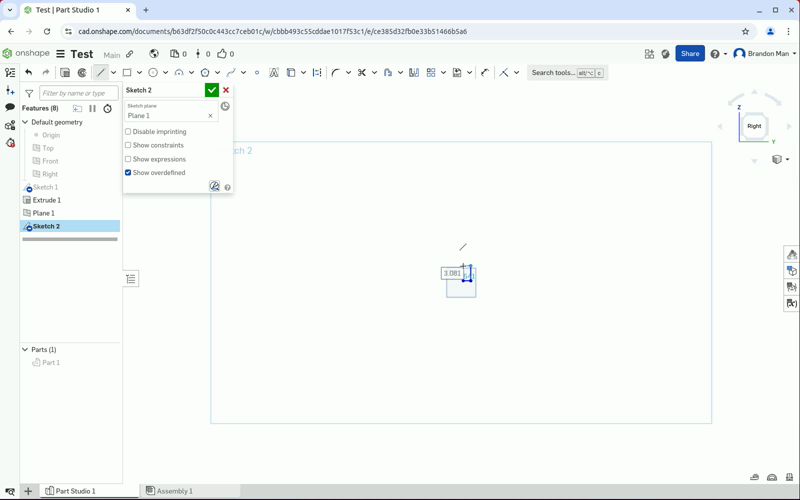
key_up(shift)
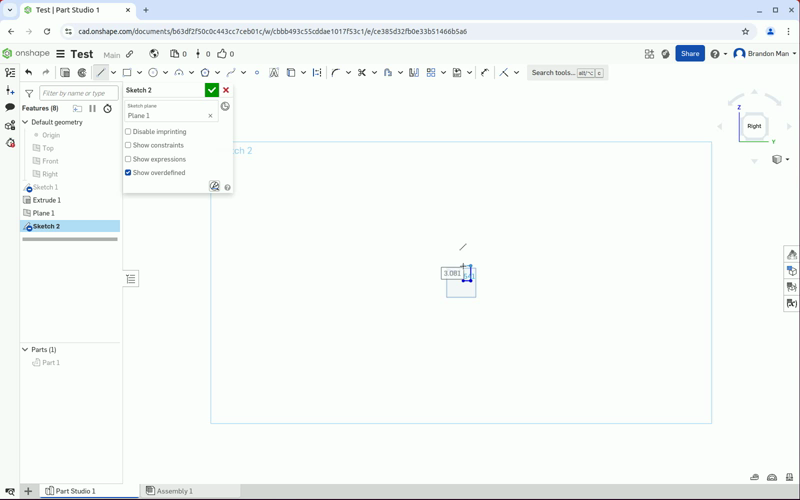
mouse_move(493, 265)
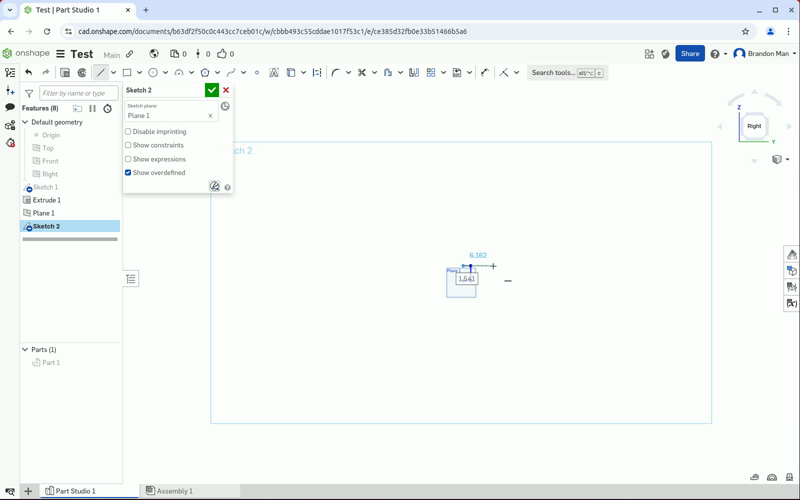
key_down(shift)
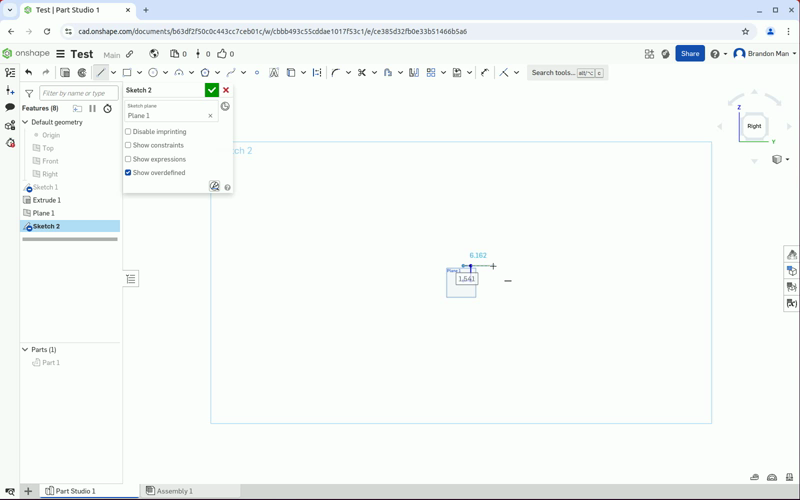
mouse_move(463, 280)
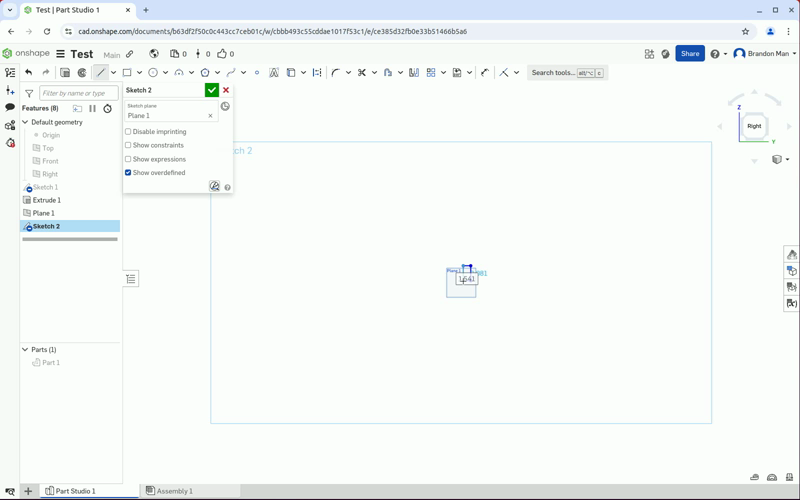
key_up(shift)
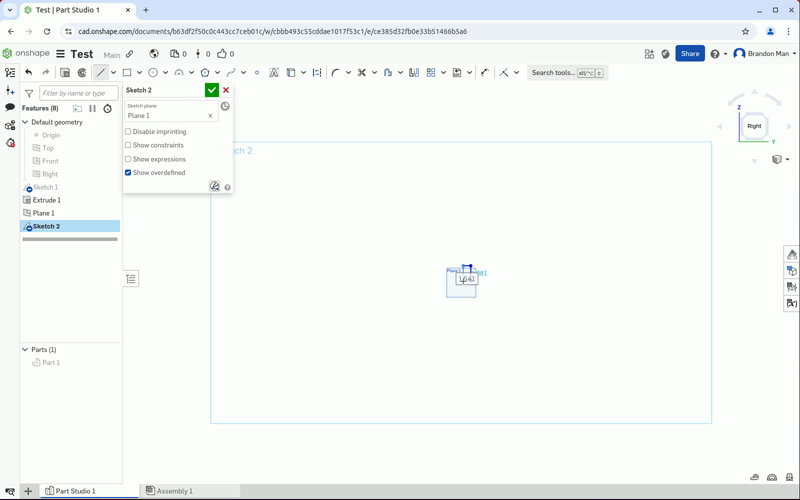
click(463, 280)
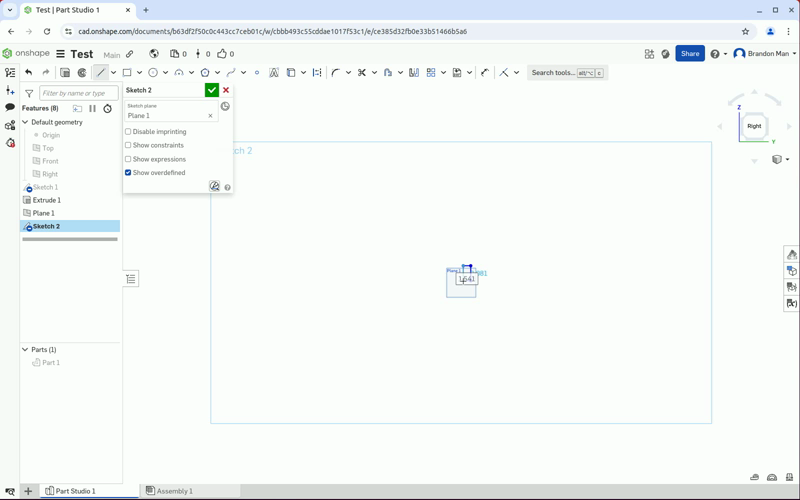
key(esc)
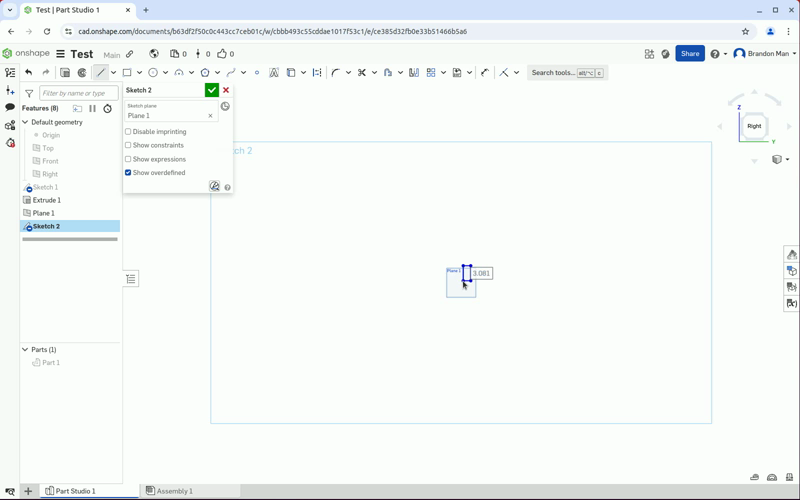
mouse_move(465, 276)
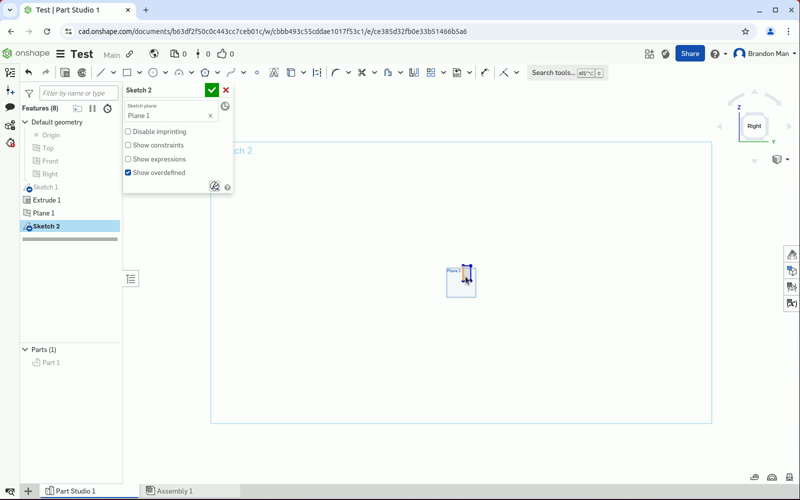
scroll(6)
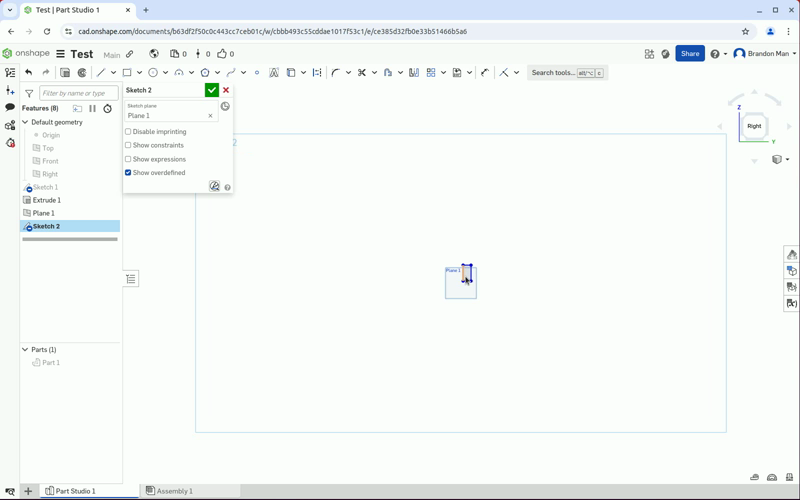
scroll(6)
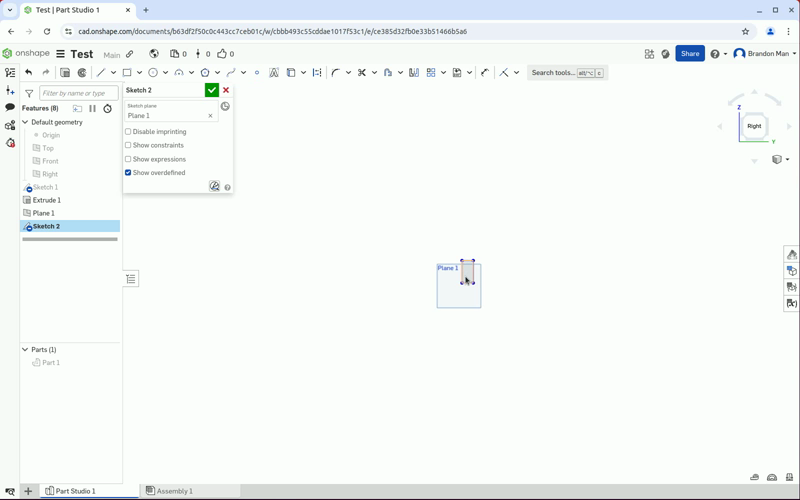
scroll(6)
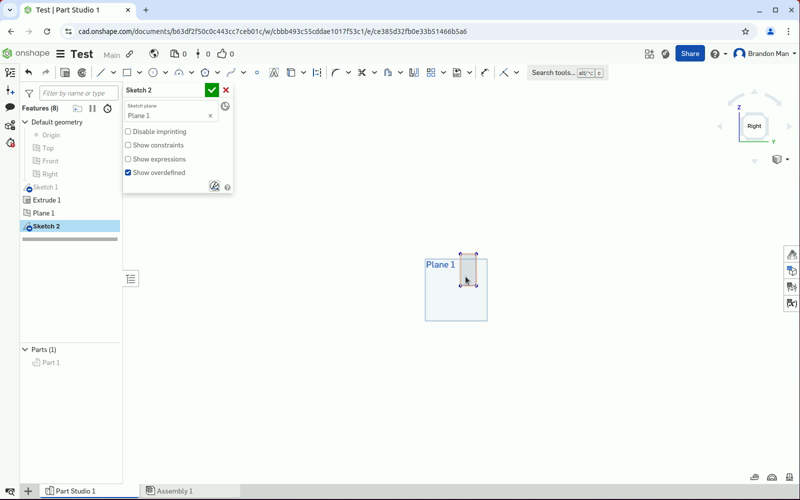
scroll(6)
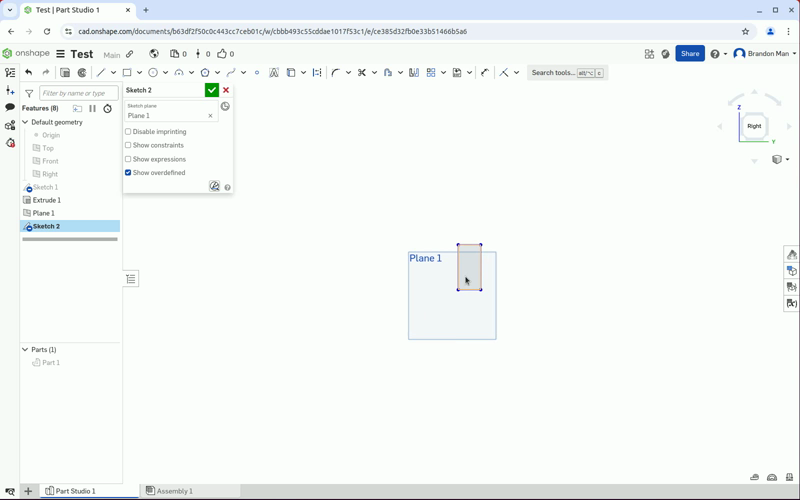
scroll(6)
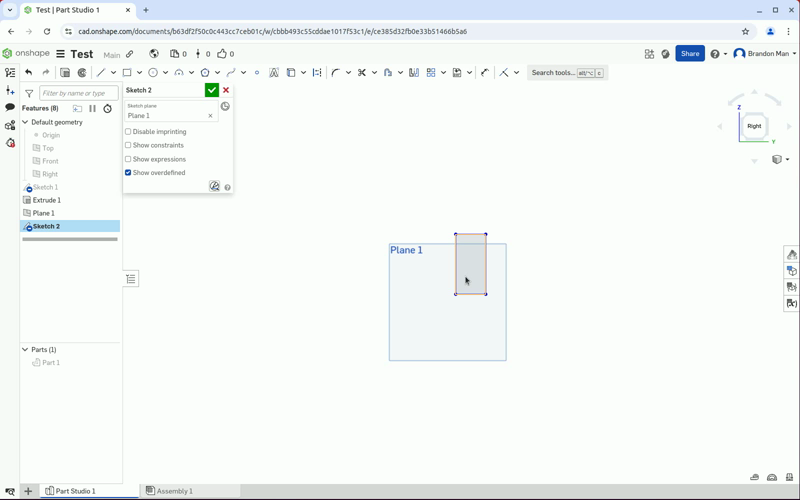
scroll(6)
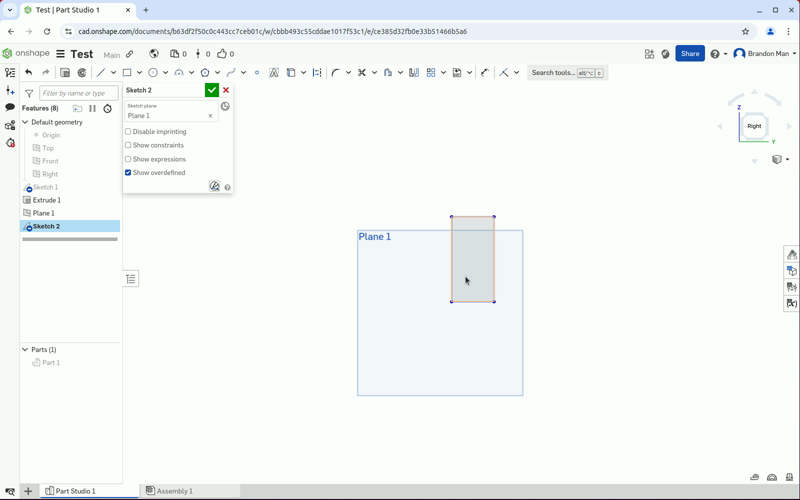
scroll(6)
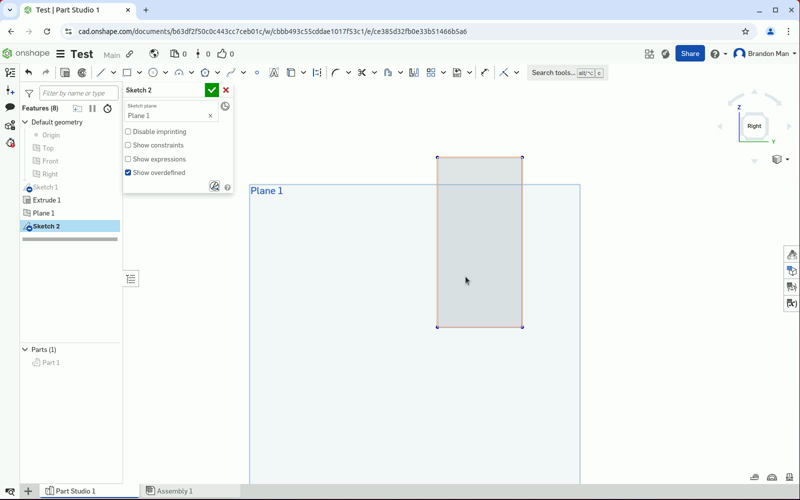
click(465, 276)
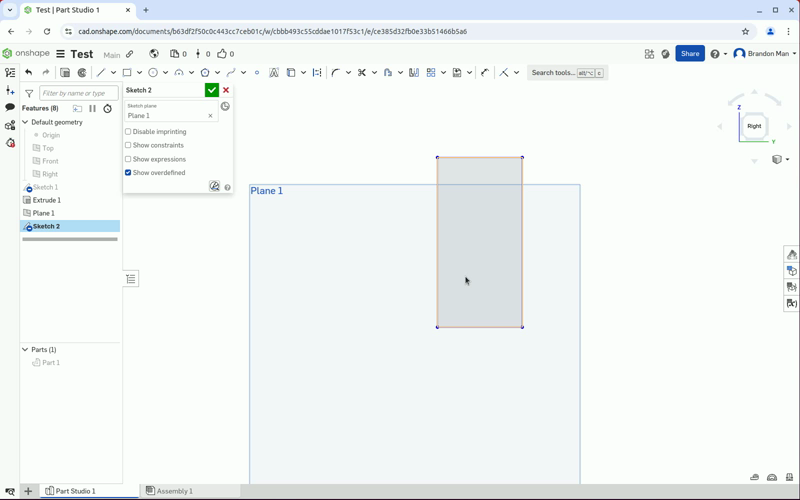
scroll(-6)
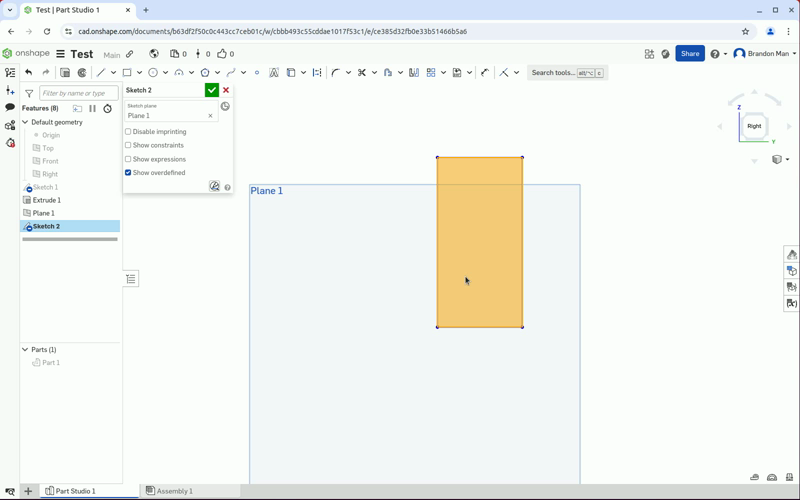
scroll(-6)
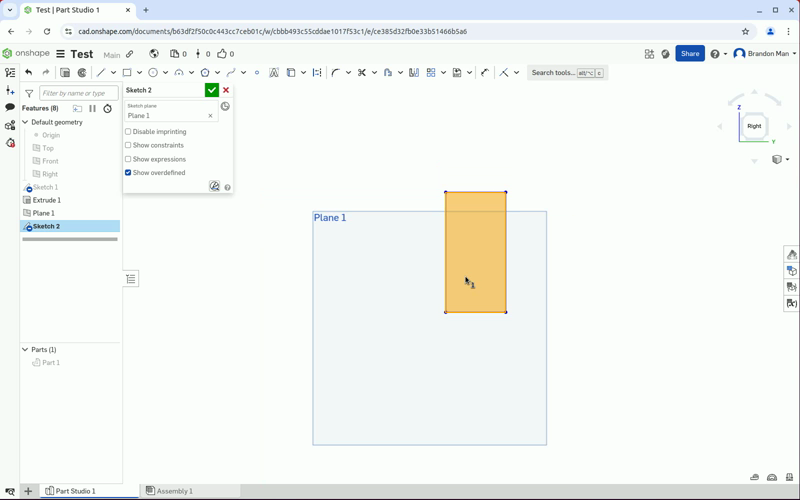
scroll(-6)
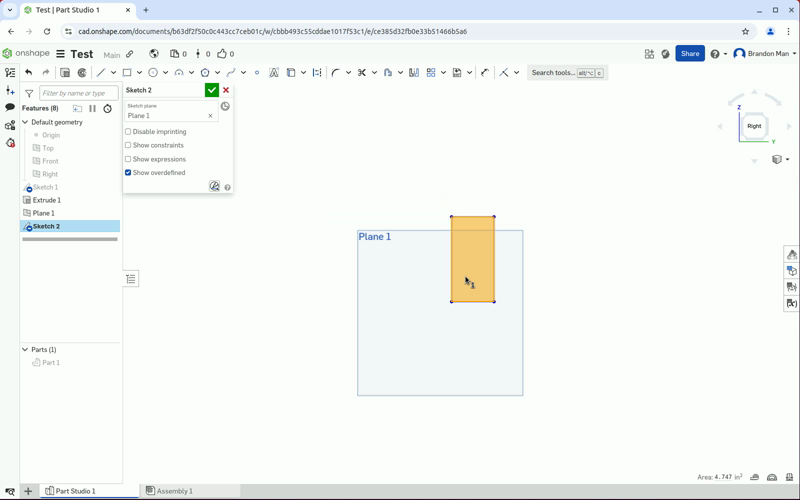
scroll(-6)
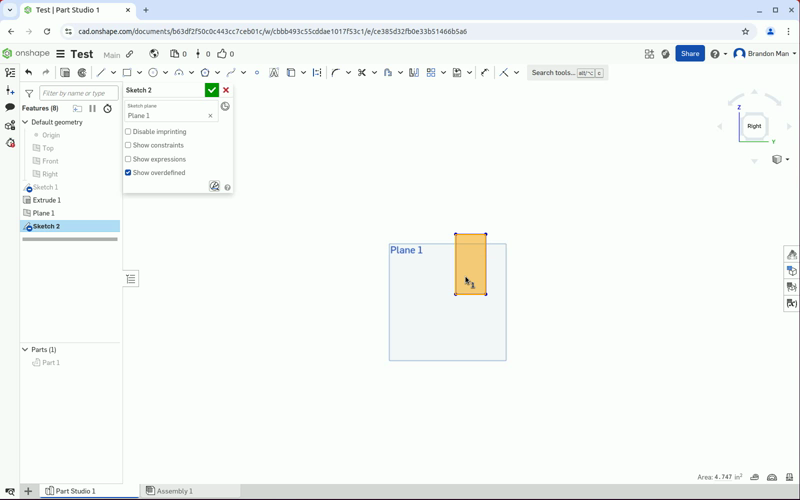
scroll(-6)
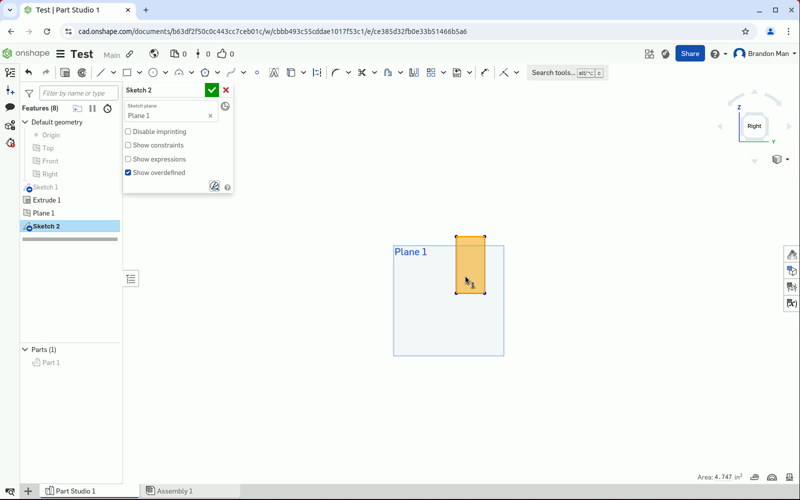
scroll(-6)
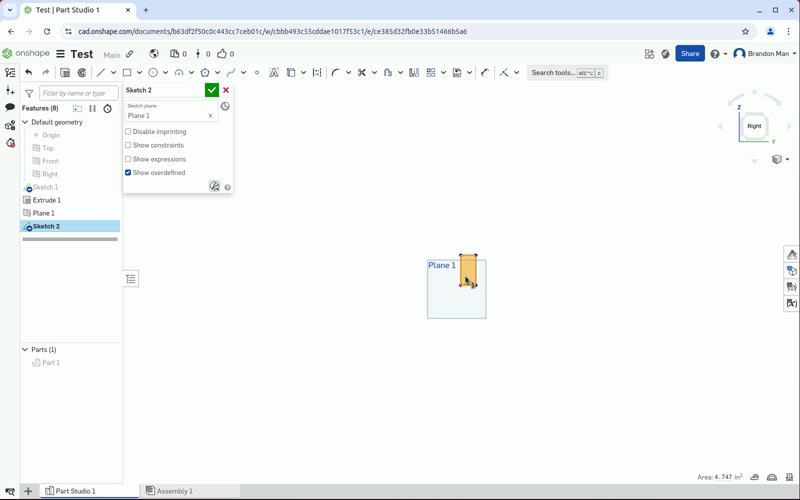
scroll(-6)
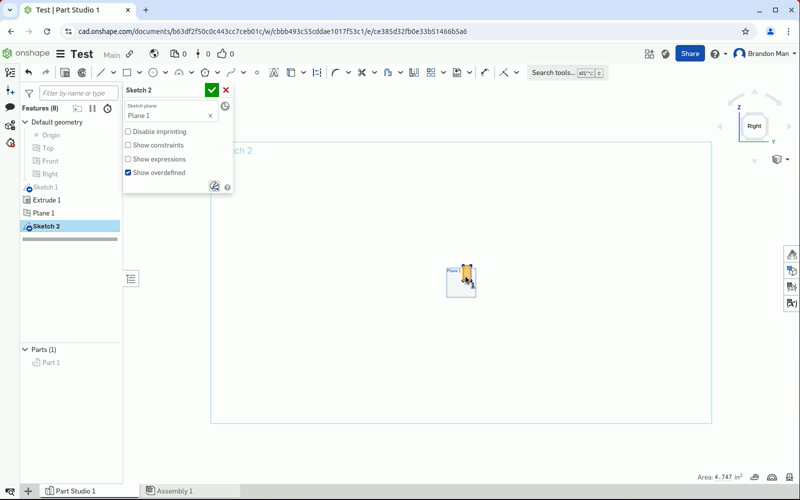
mouse_move(73, 352)
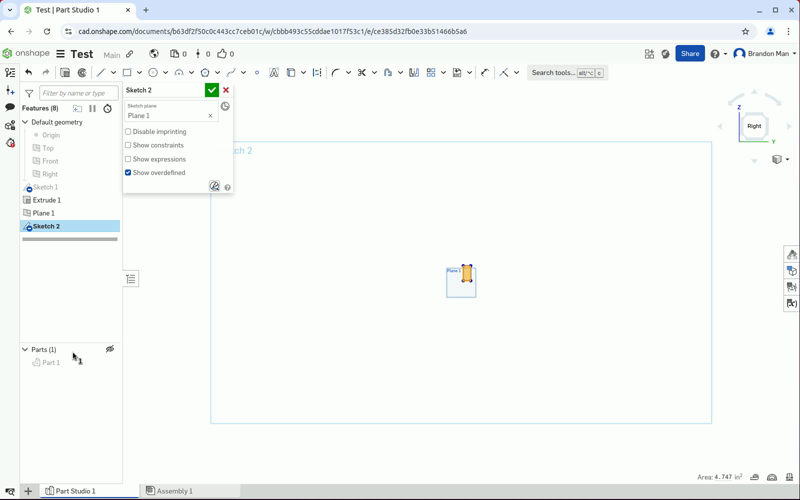
key(shift+y)
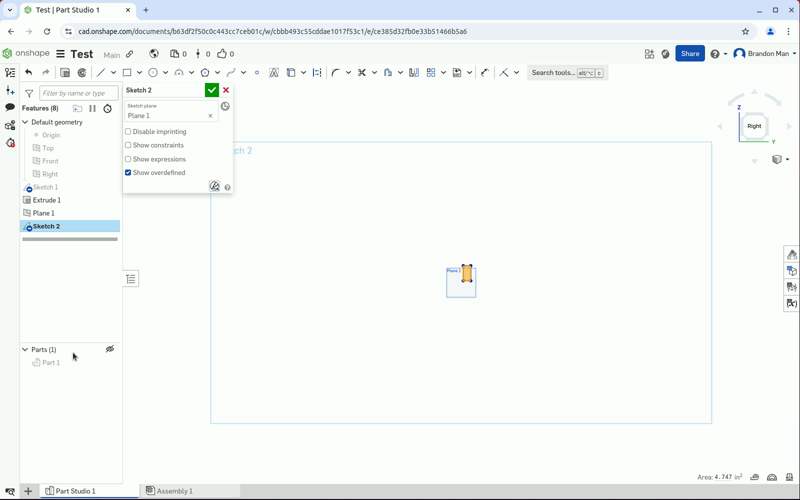
key(shift+e)
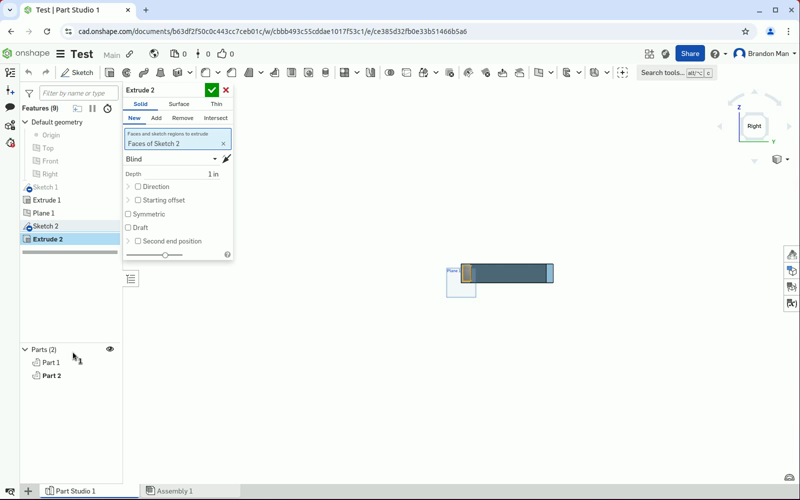
mouse_move(143, 106)
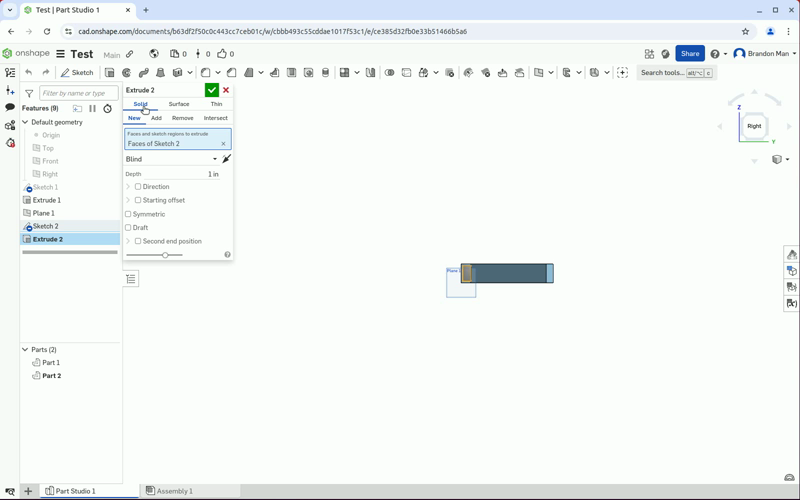
click(143, 106)
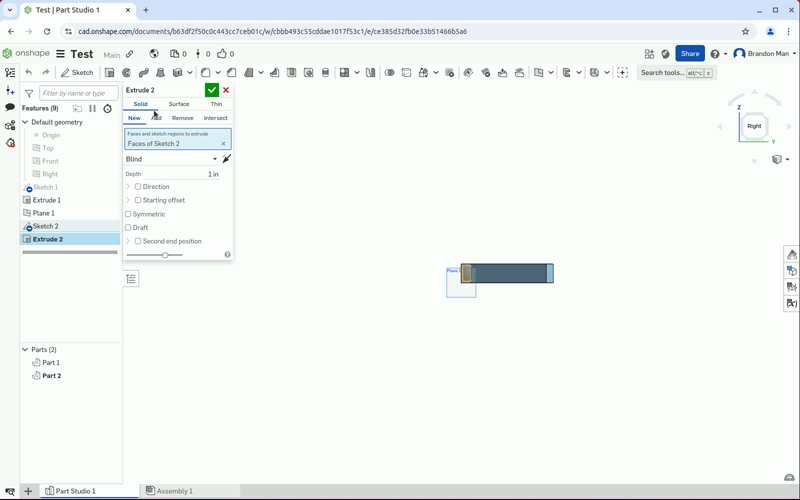
mouse_move(186, 120)
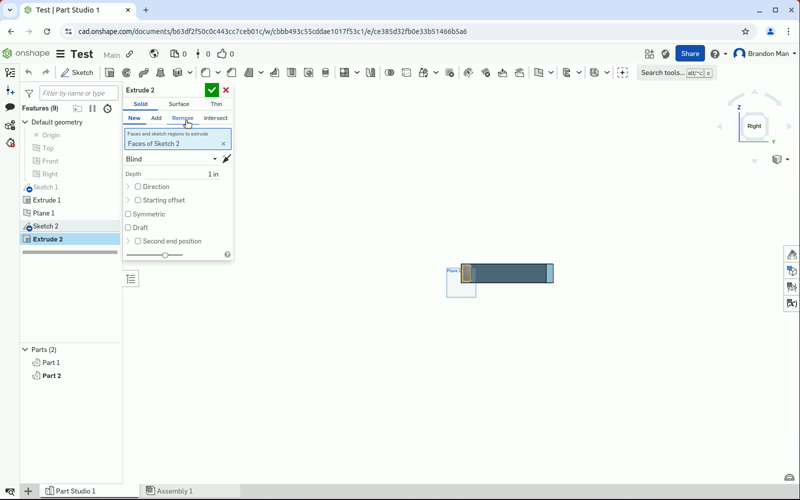
click(186, 120)
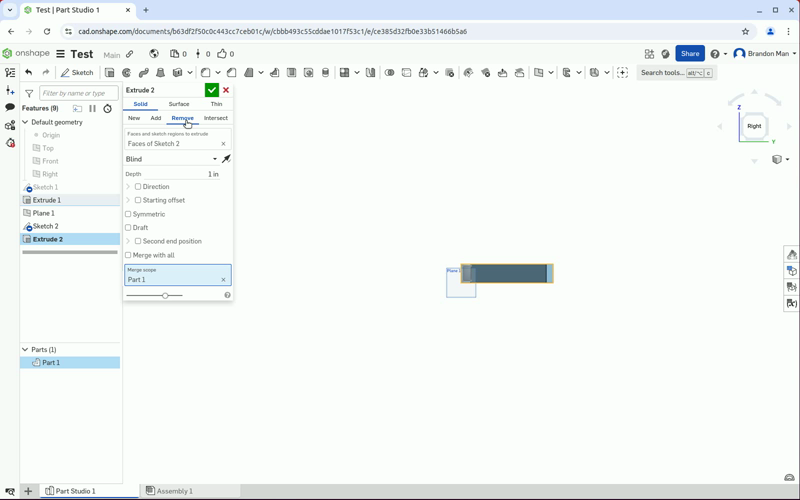
key(tab, 4)
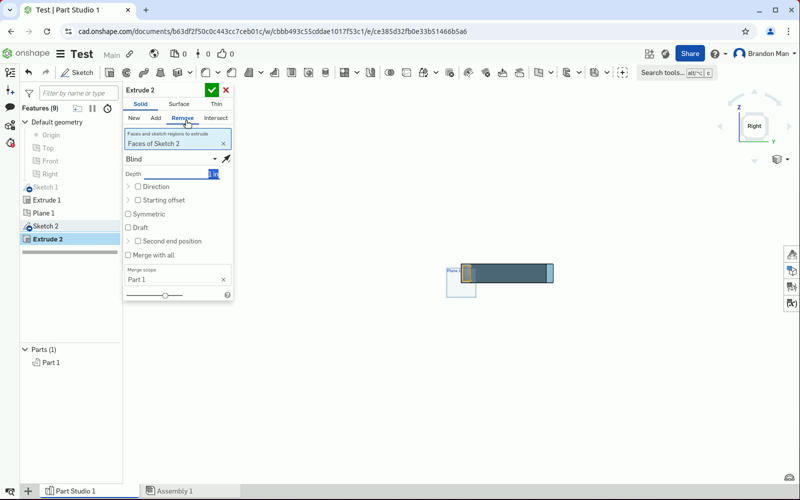
text(20.46)
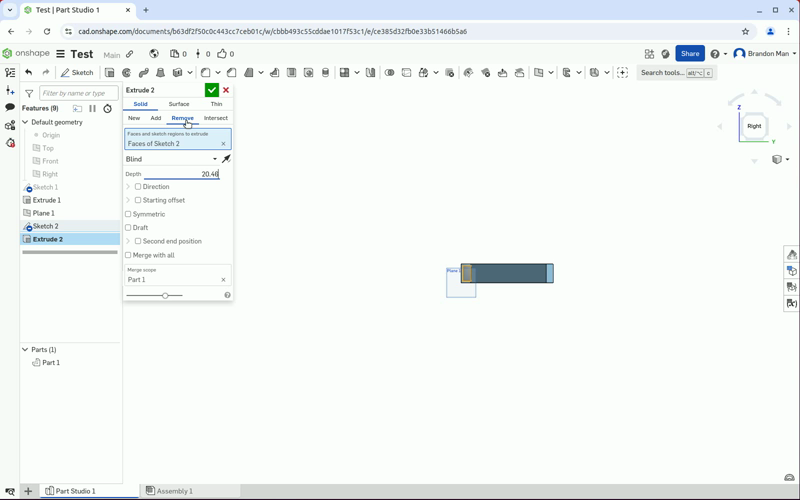
key(tab, 6)
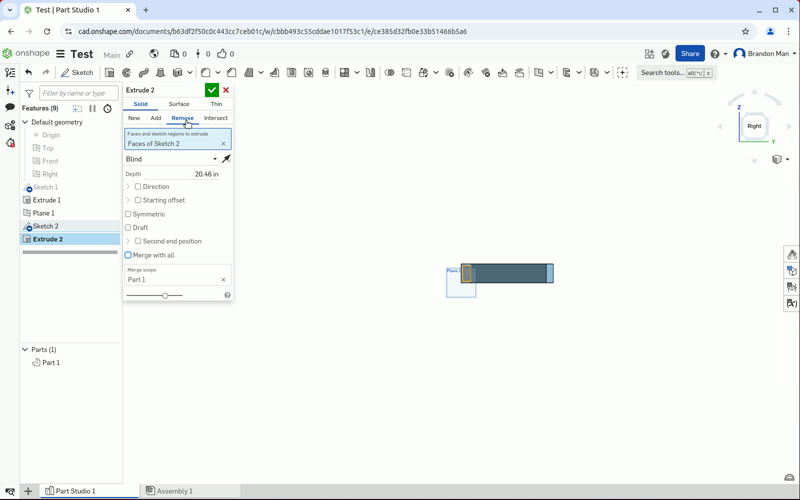
key(space)
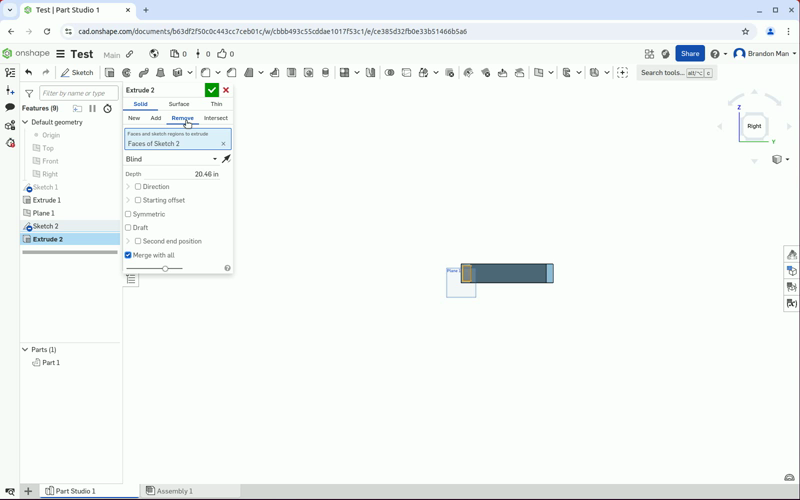
key(enter)
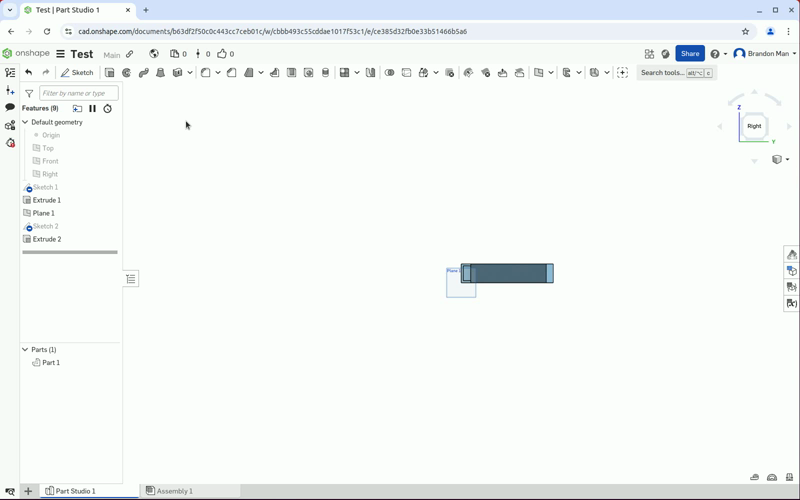
key(shift+h)
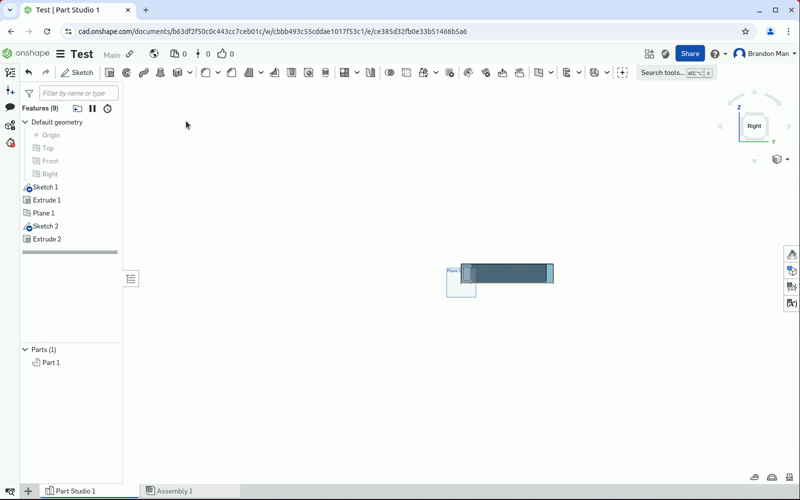
key(shift+h)
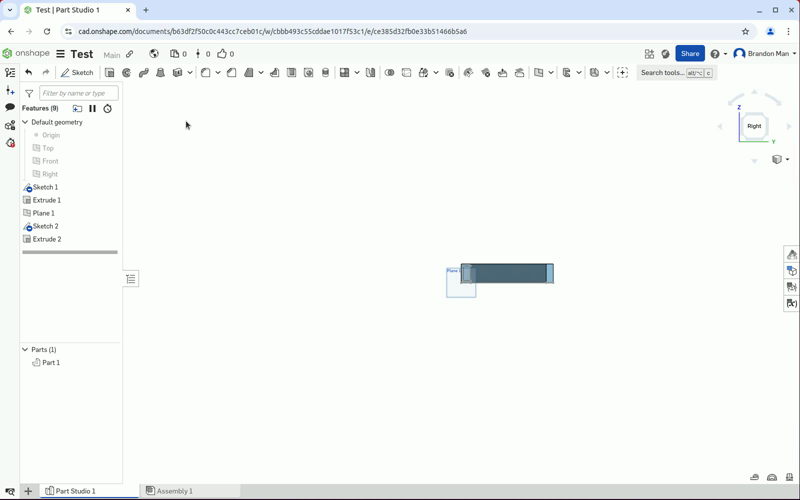
key(shift+7)
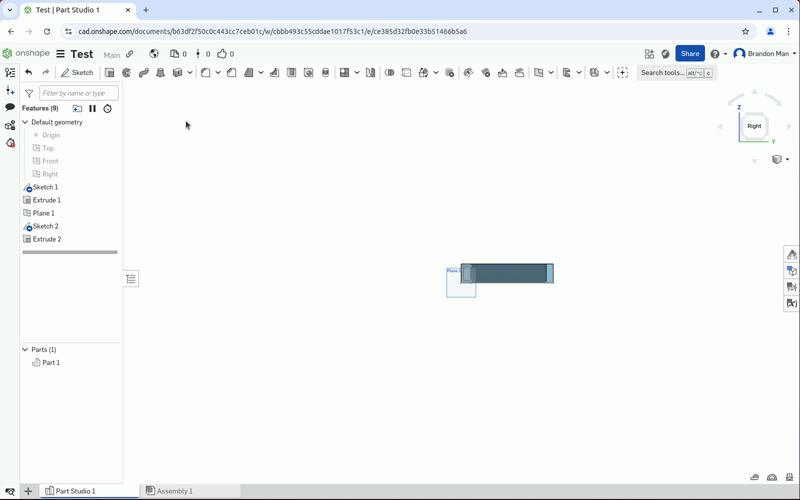
key(right, 2)
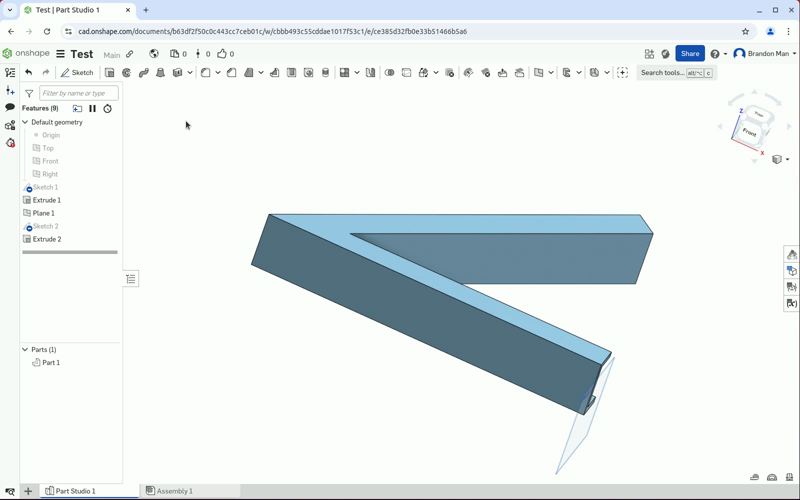
key(down, 2)
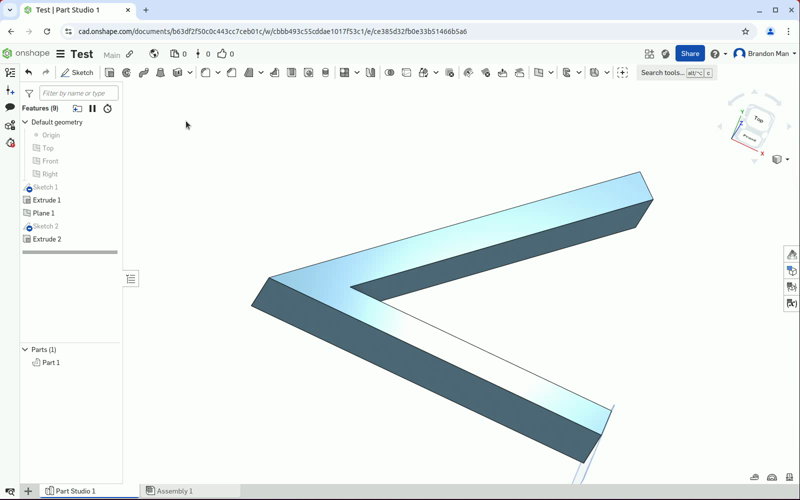
key(up, 2)
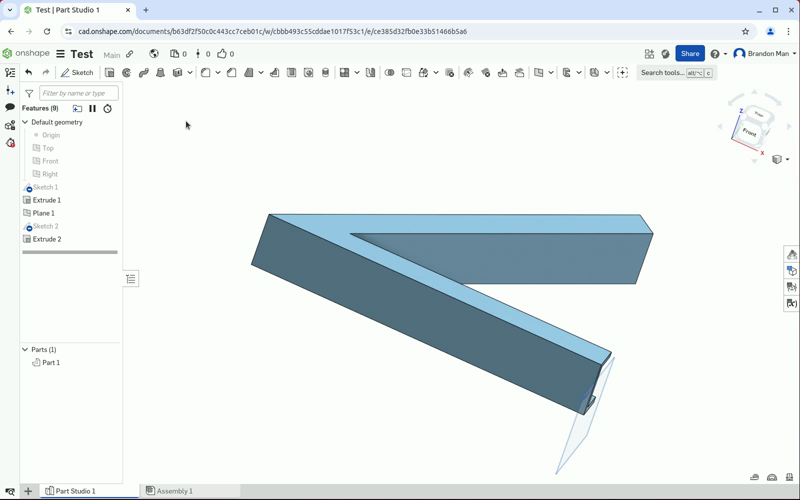
key(left, 2)
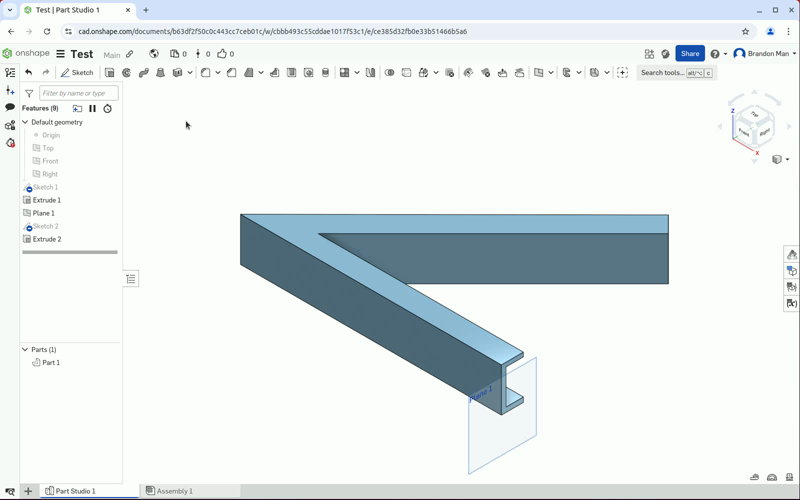
mouse_move(73, 189)
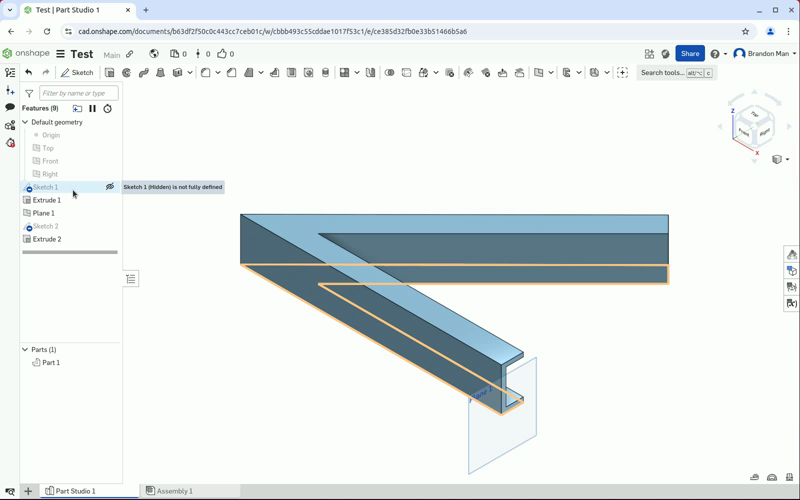
click(73, 189)